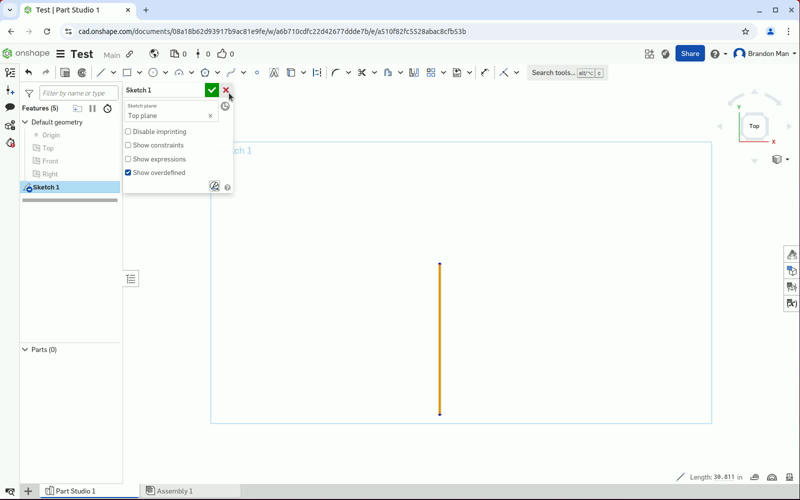
key(shift+h)
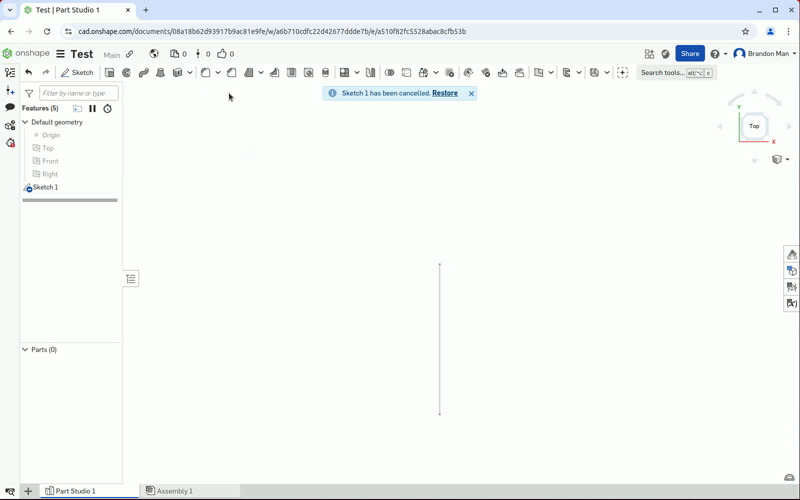
key(shift+s)
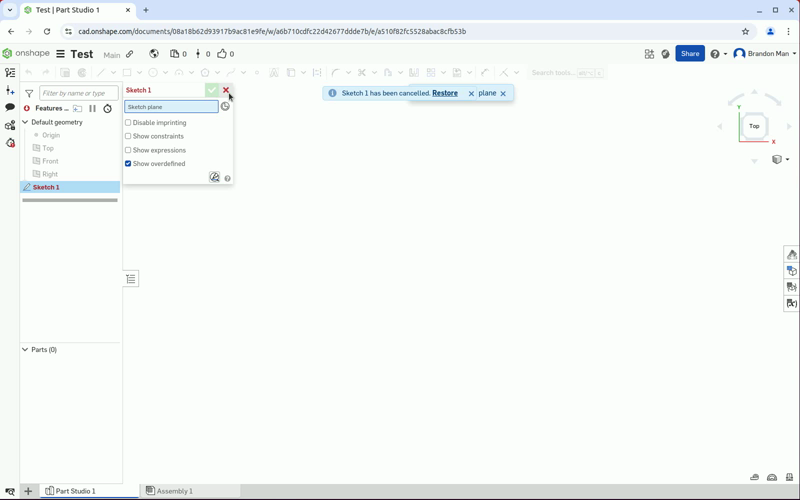
mouse_move(73, 150)
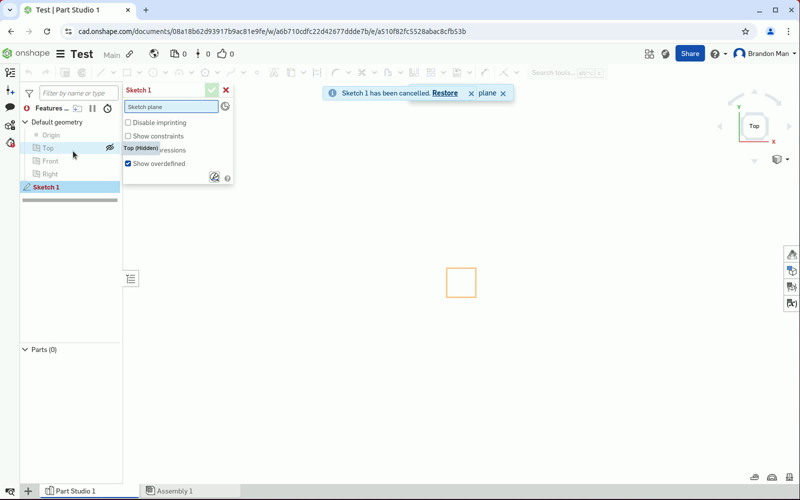
click(73, 150)
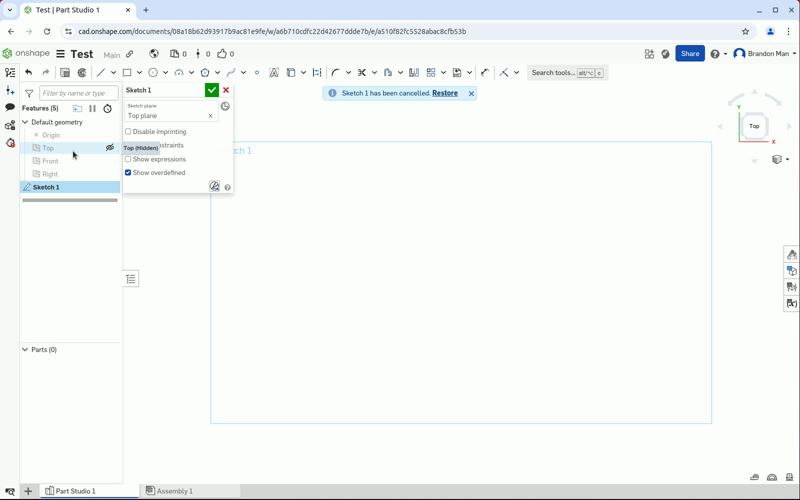
mouse_move(73, 352)
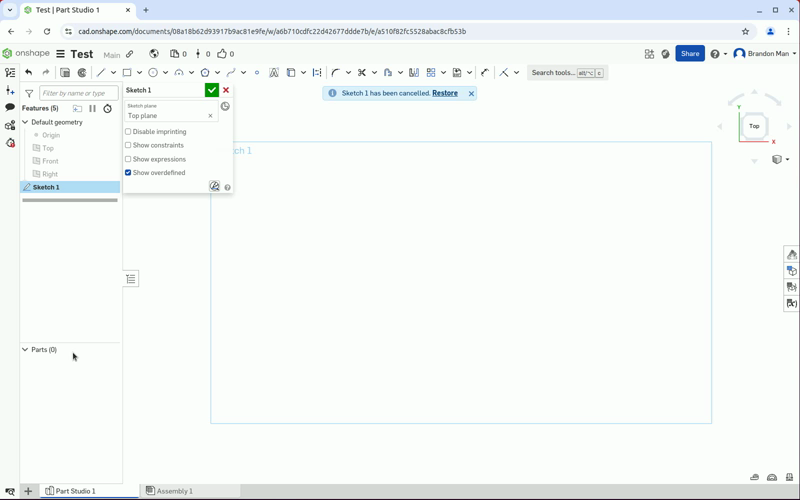
key(y)
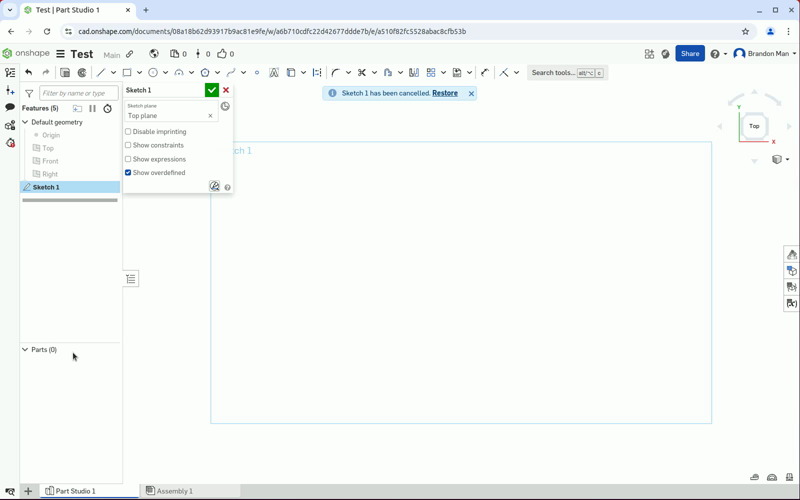
key(c)
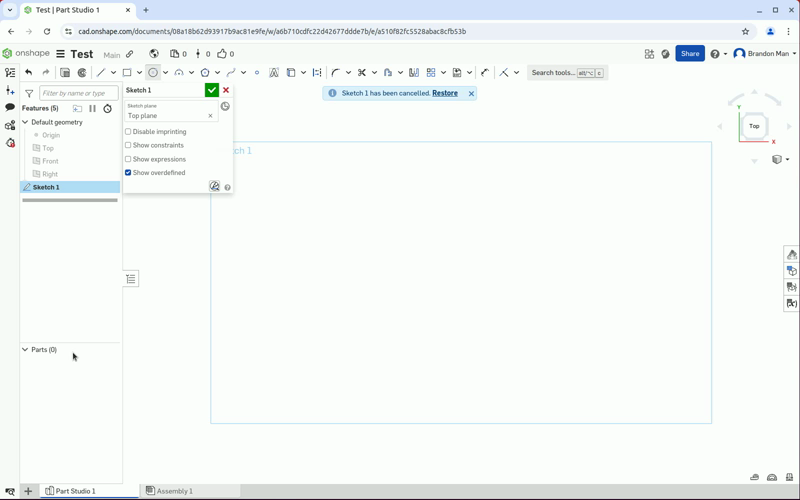
key_down(shift)
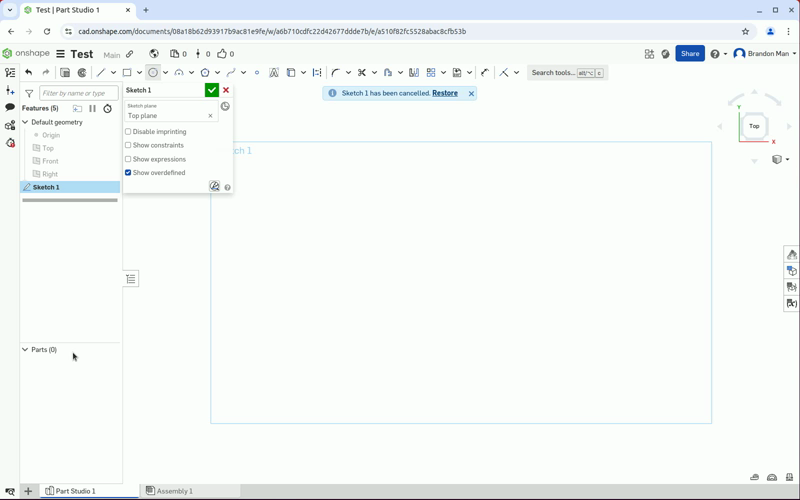
mouse_move(461, 282)
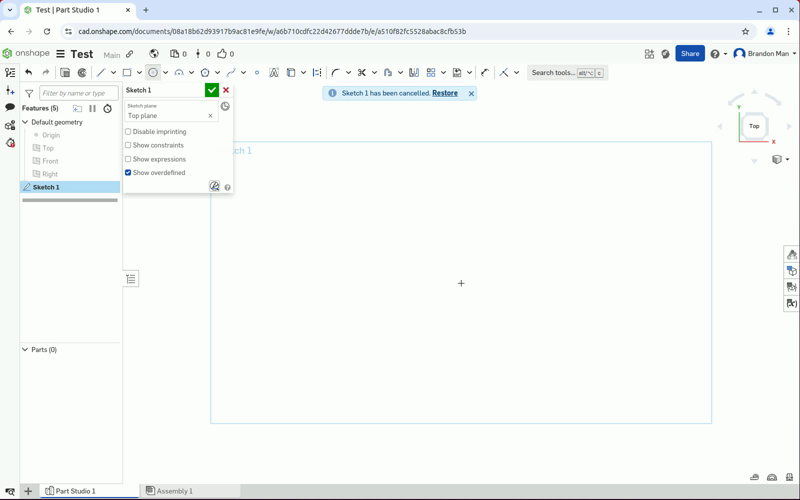
click(461, 282)
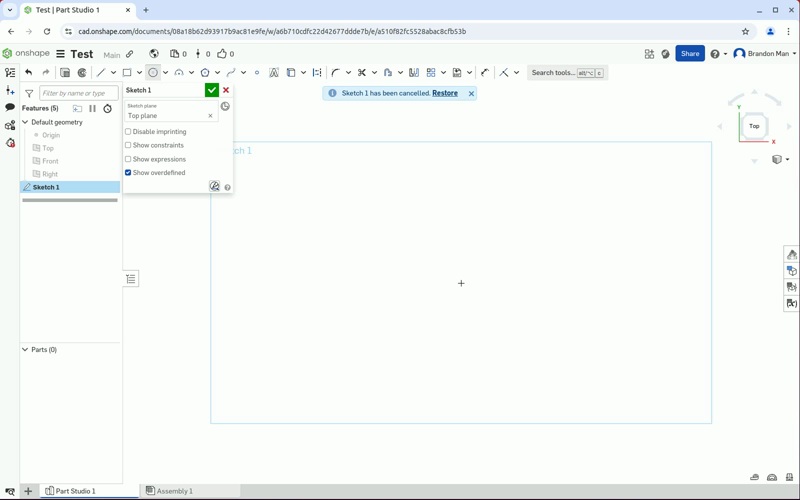
key_up(shift)
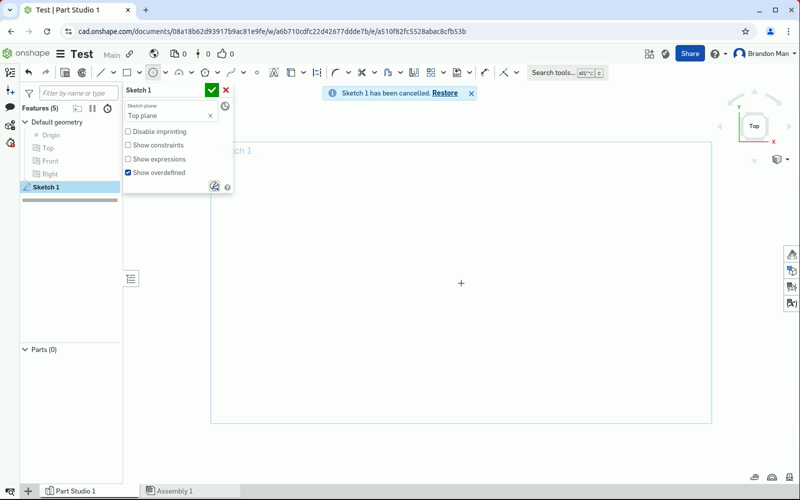
mouse_move(572, 282)
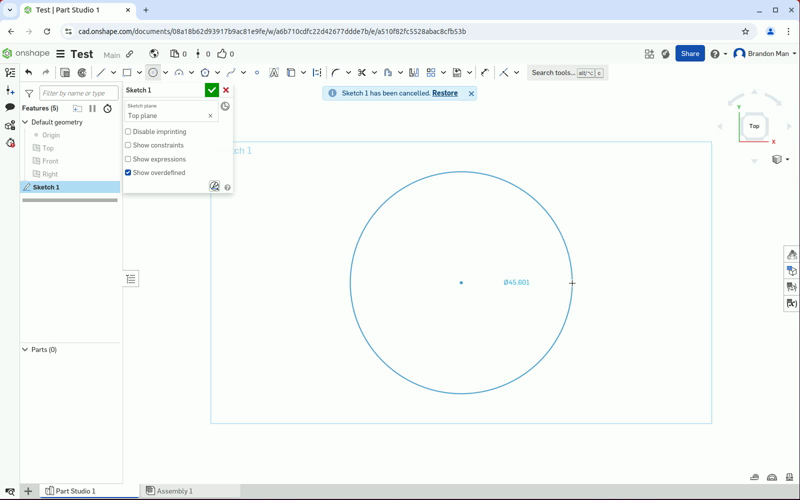
click(572, 282)
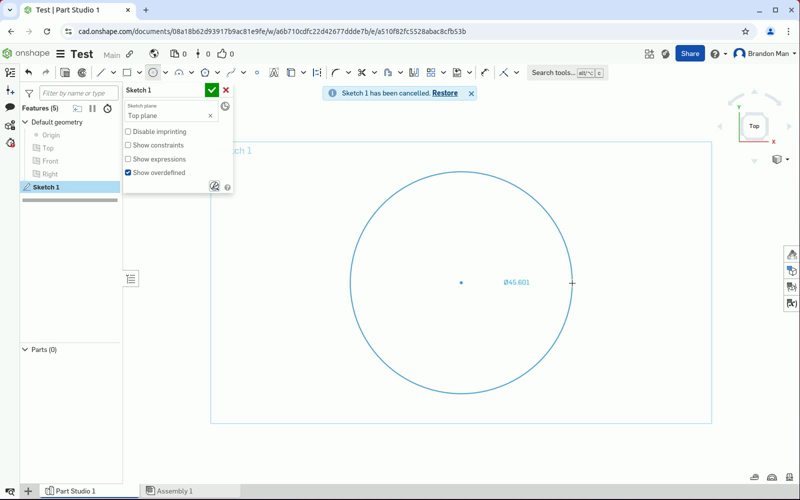
key(esc)
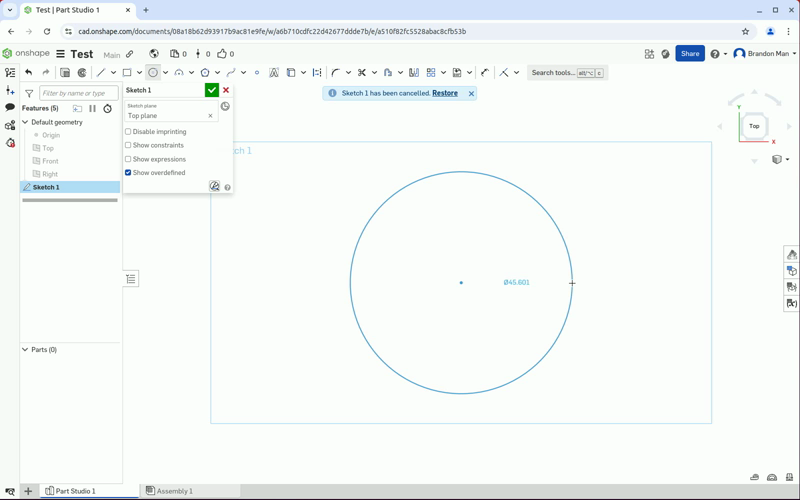
mouse_move(399, 310)
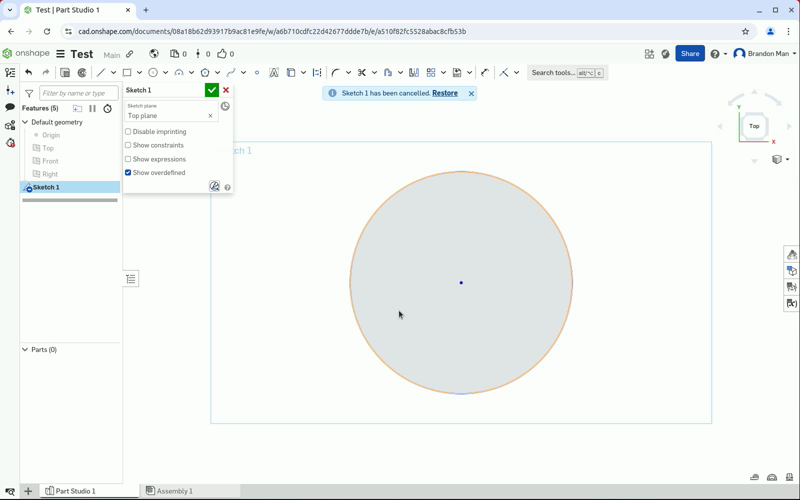
click(399, 310)
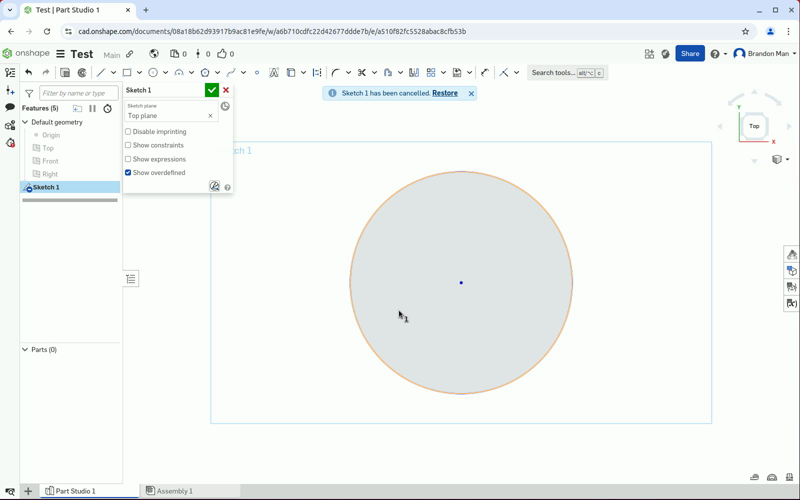
mouse_move(73, 352)
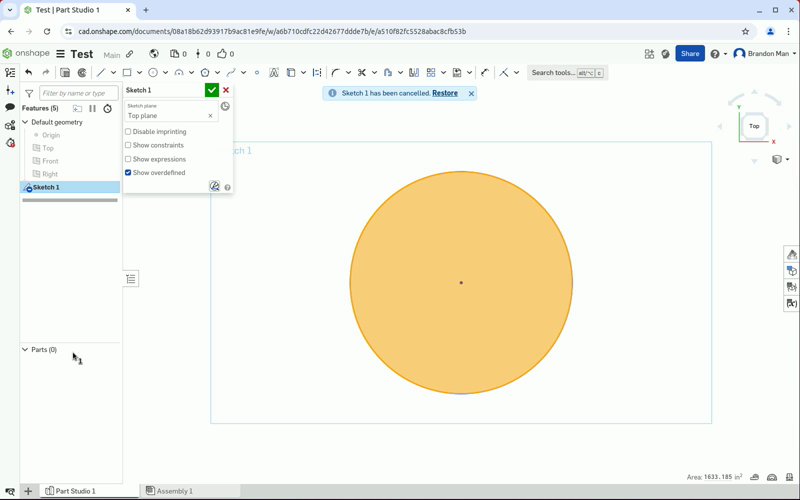
key(shift+y)
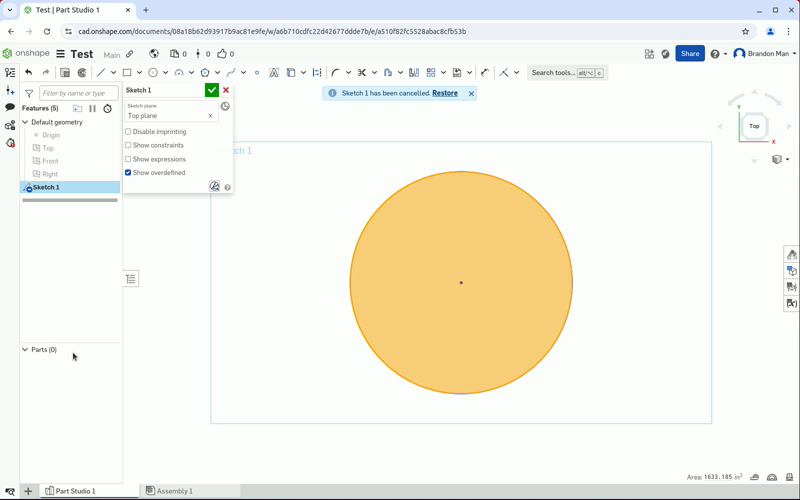
key(shift+e)
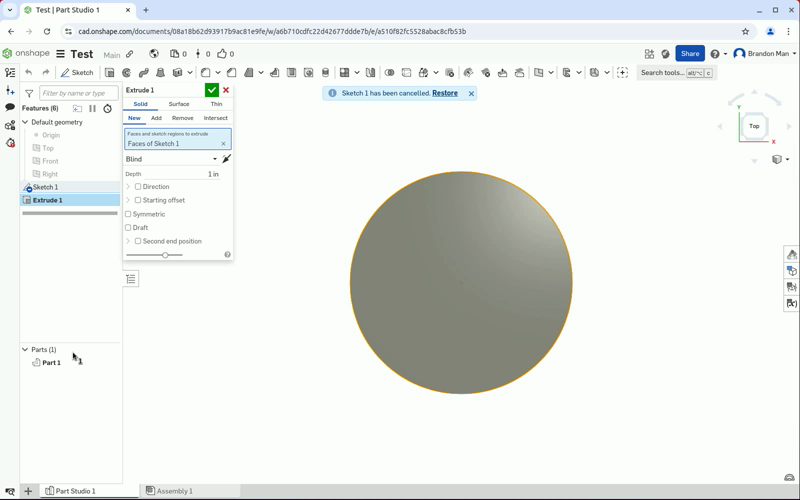
mouse_move(143, 106)
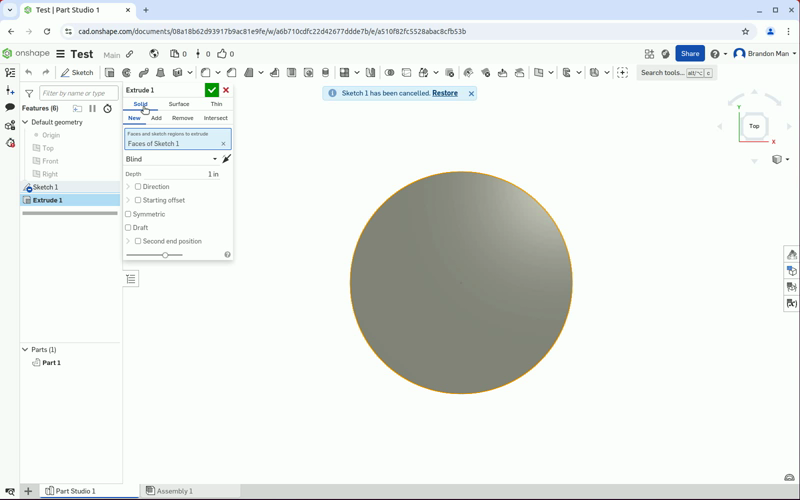
click(143, 106)
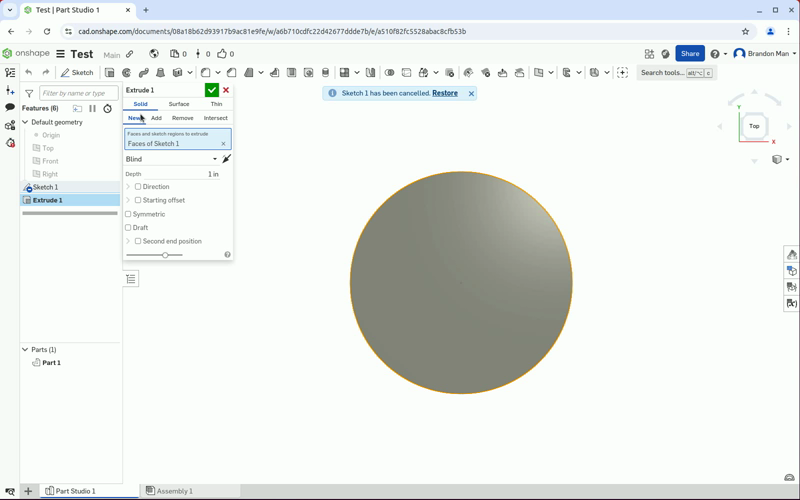
mouse_move(137, 120)
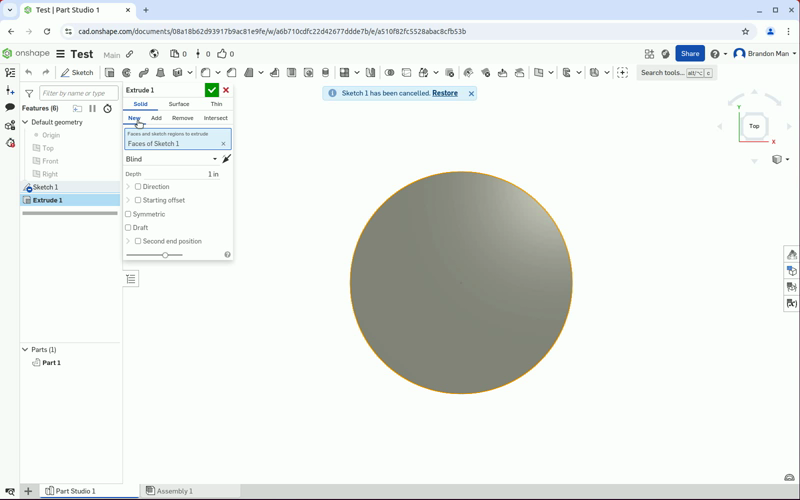
click(137, 120)
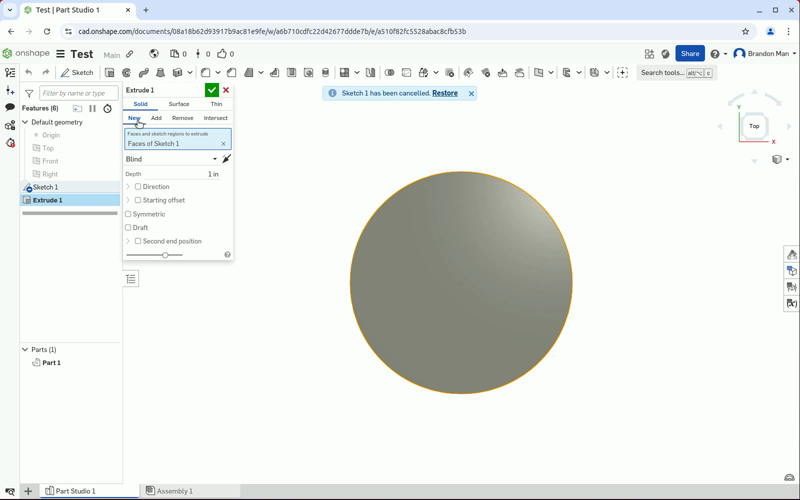
key(tab, 4)
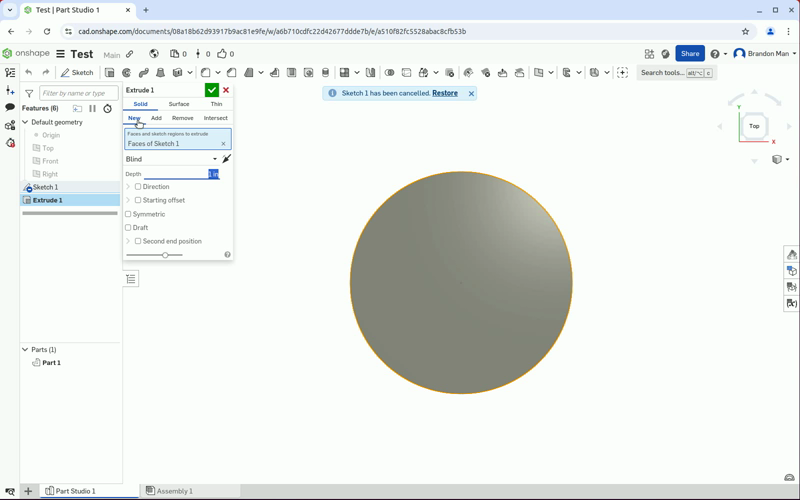
text(4.092)
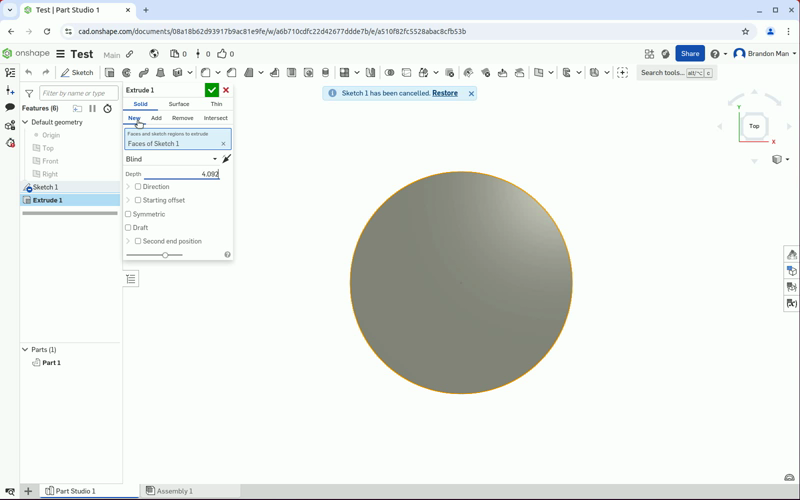
key(enter)
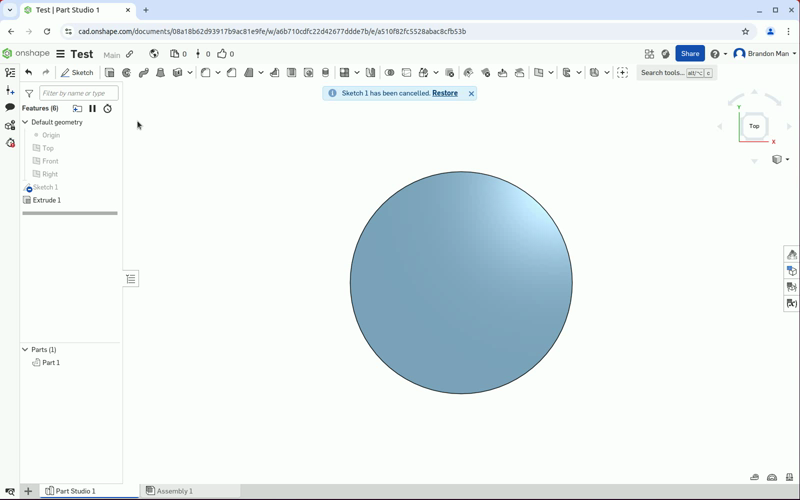
key(shift+h)
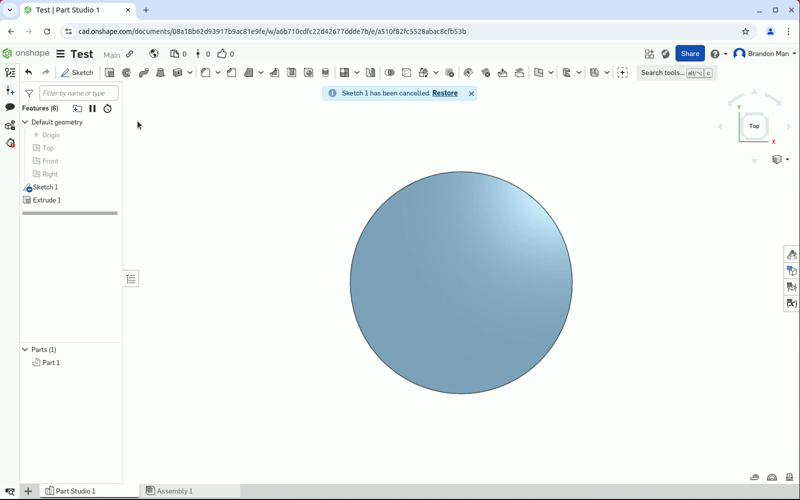
key(shift+h)
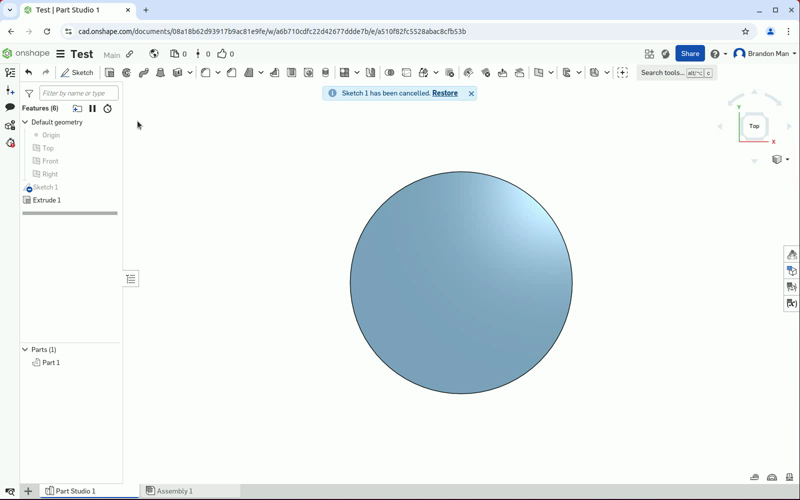
mouse_move(73, 189)
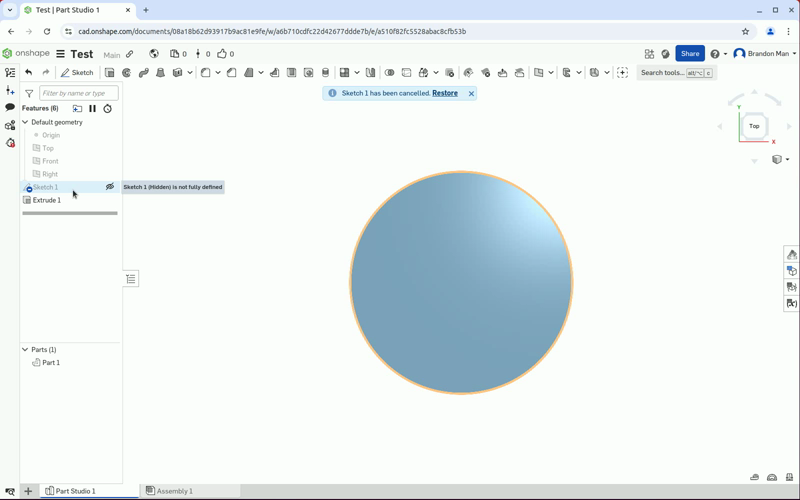
click(73, 189)
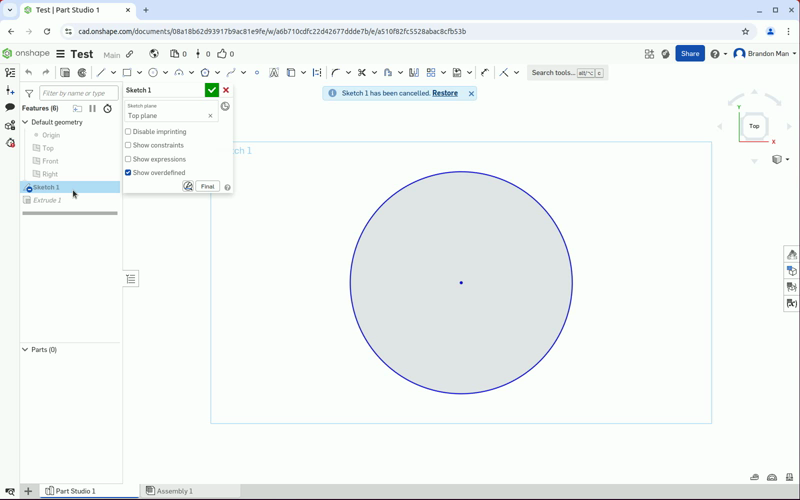
mouse_move(229, 92)
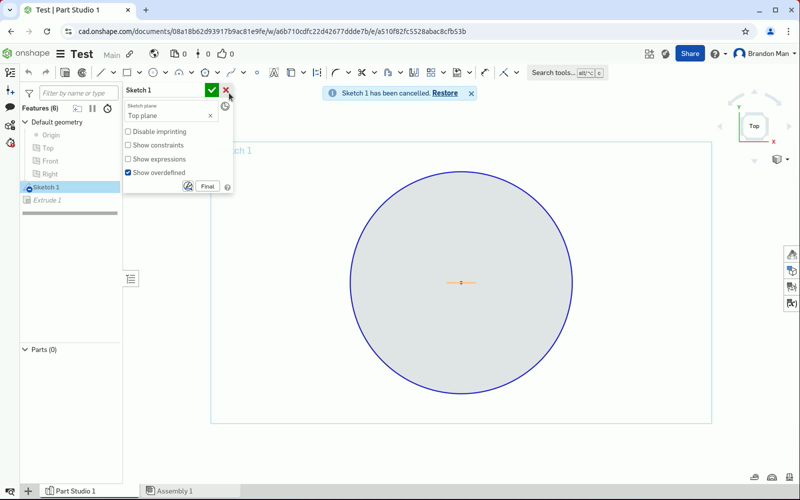
click(229, 92)
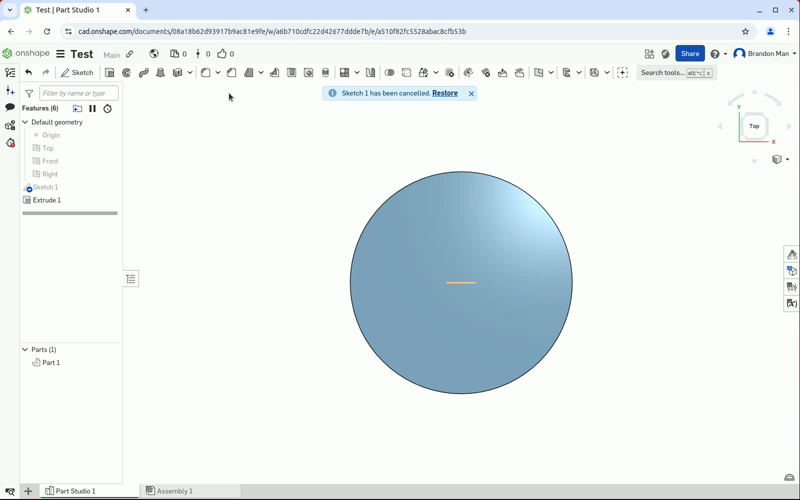
mouse_move(541, 75)
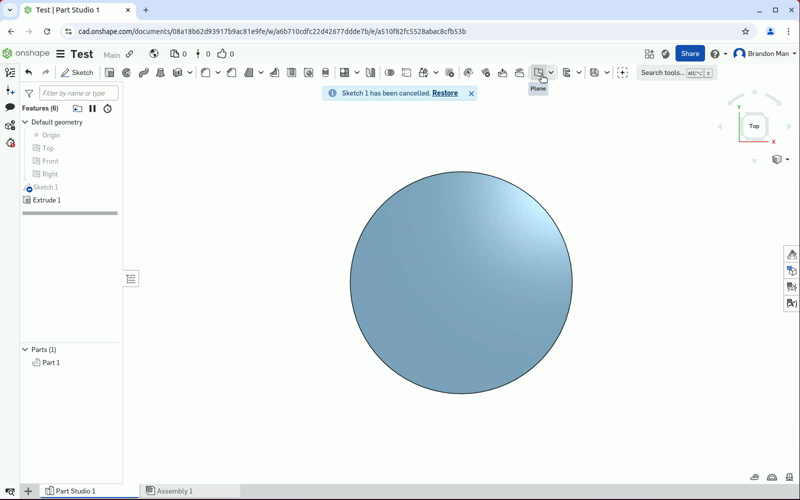
click(541, 75)
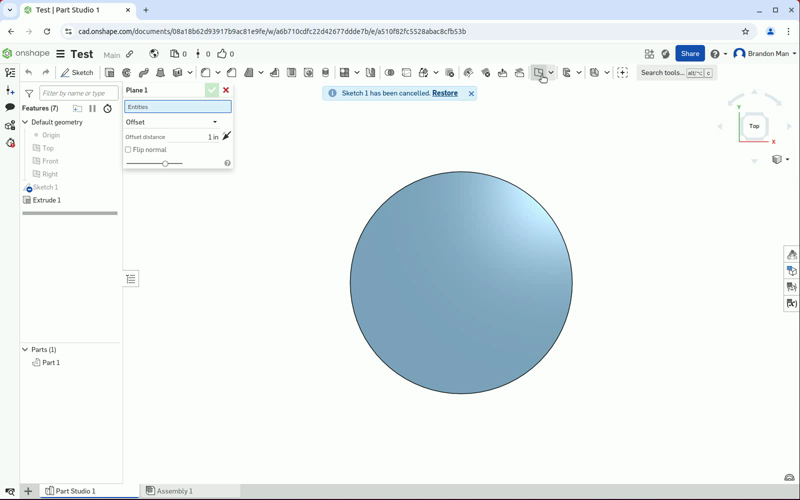
mouse_move(73, 150)
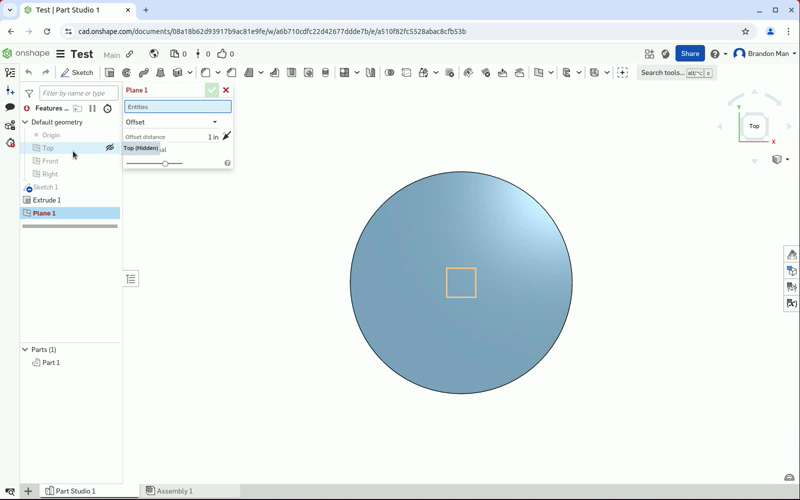
click(73, 150)
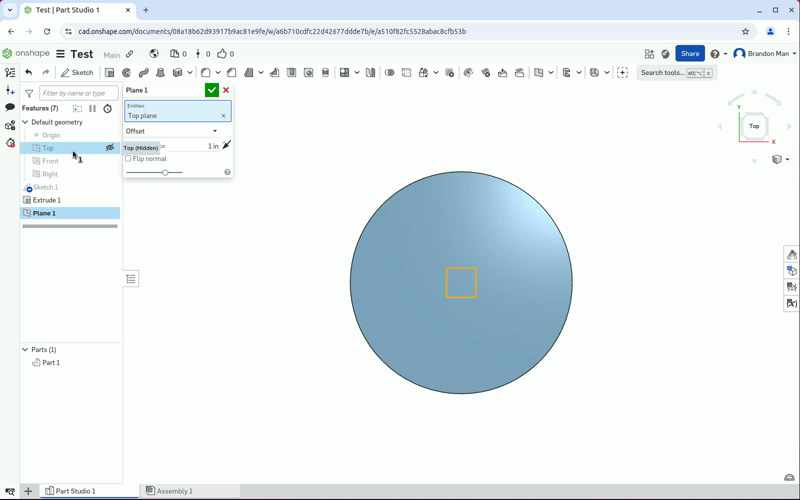
key(tab, 2)
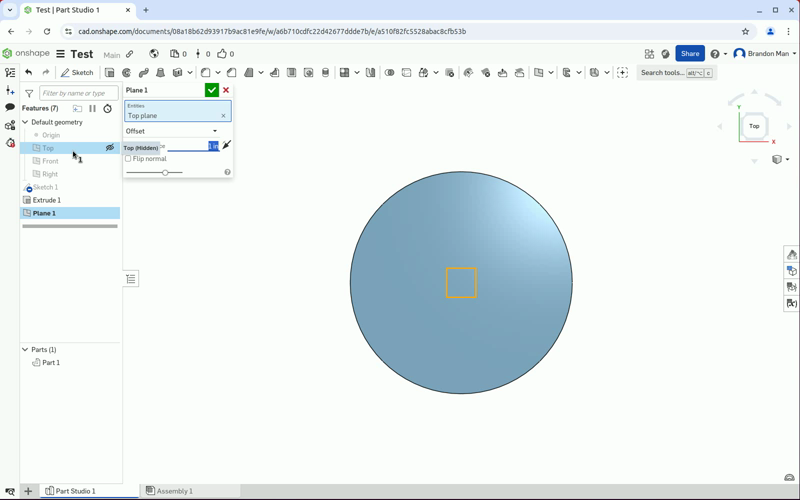
text(4.098)
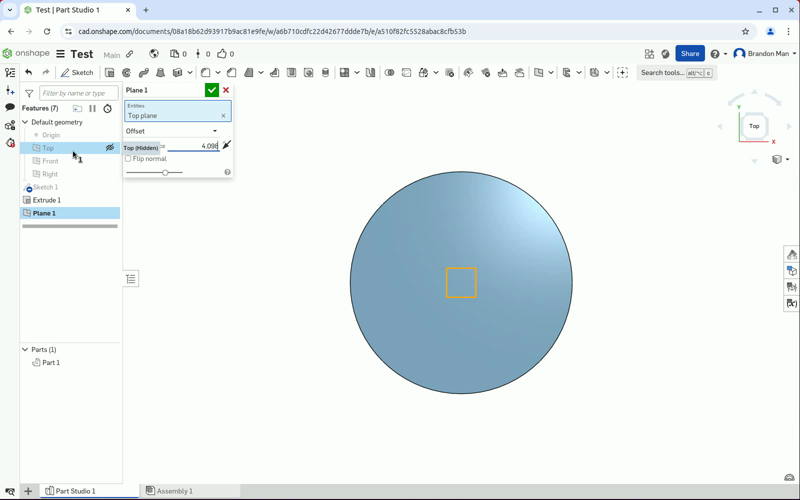
key(enter, 2)
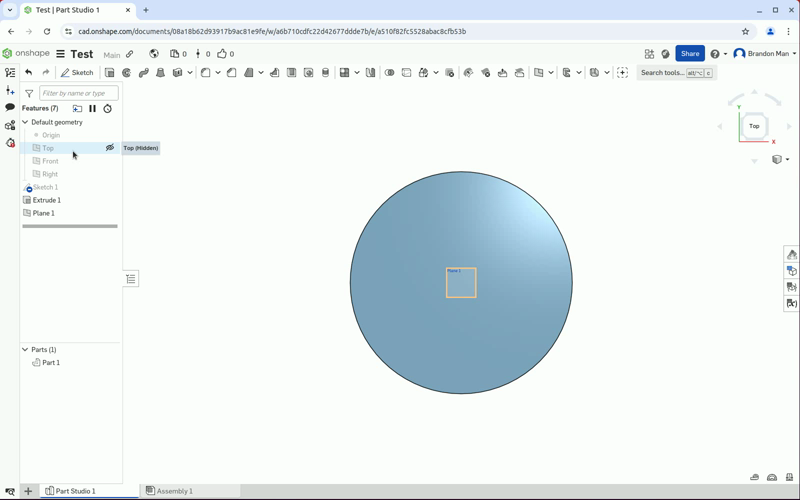
key(shift+s)
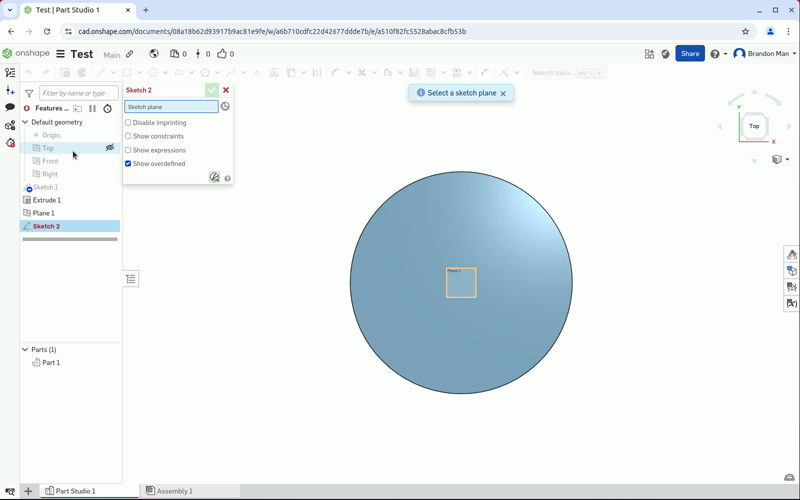
mouse_move(73, 215)
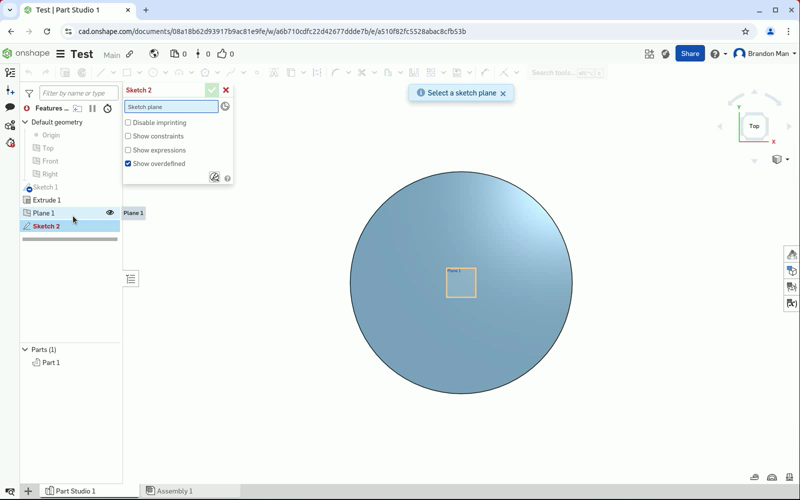
click(73, 215)
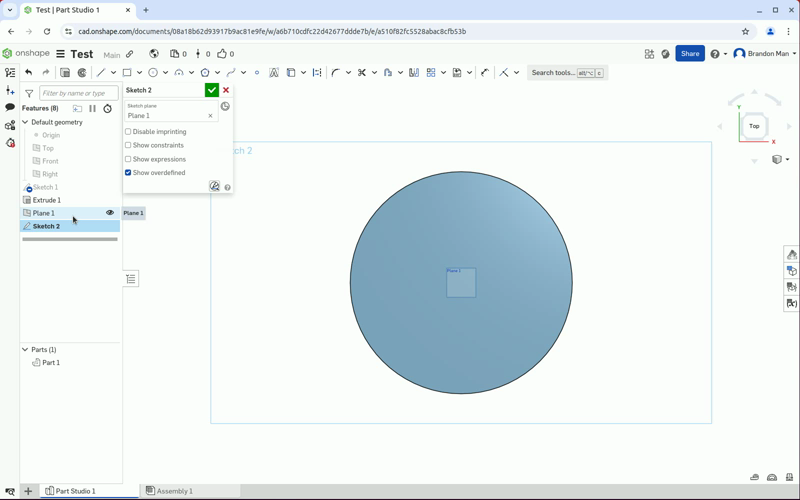
mouse_move(73, 352)
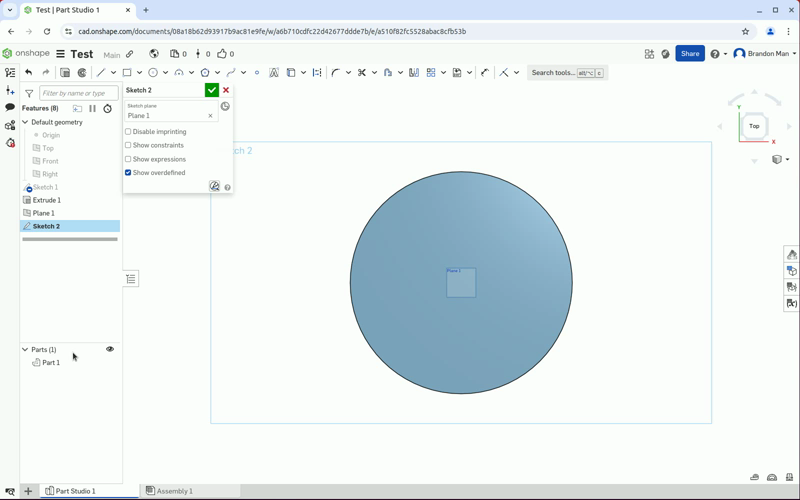
key(y)
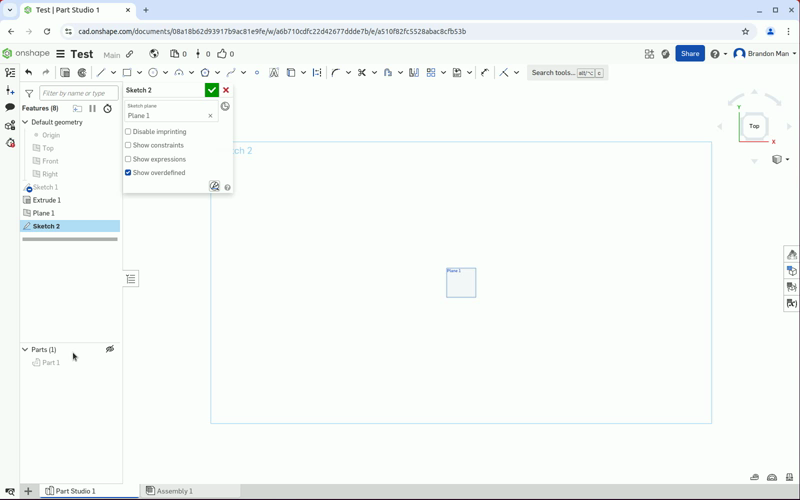
key(c)
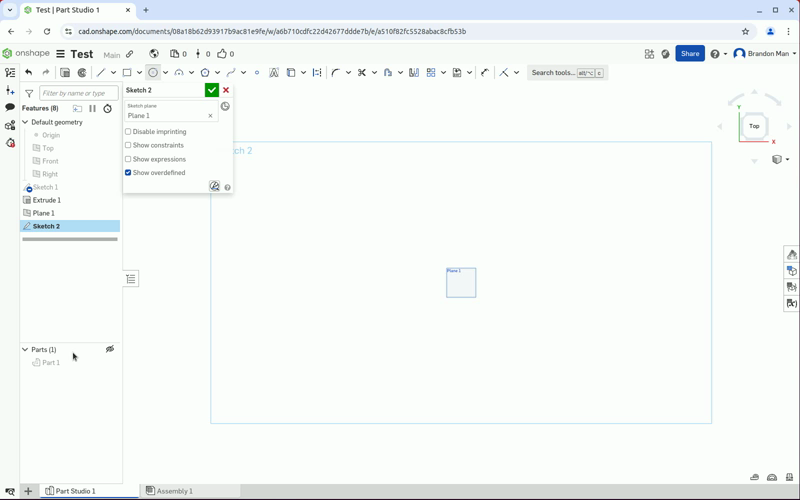
key_down(shift)
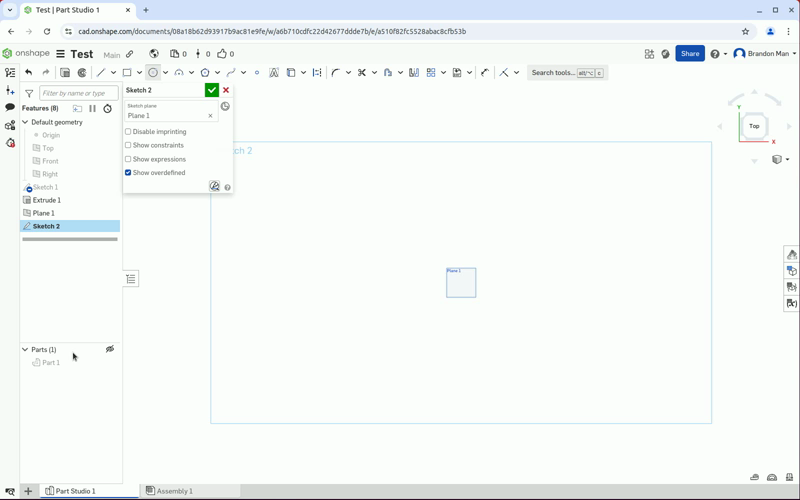
mouse_move(460, 282)
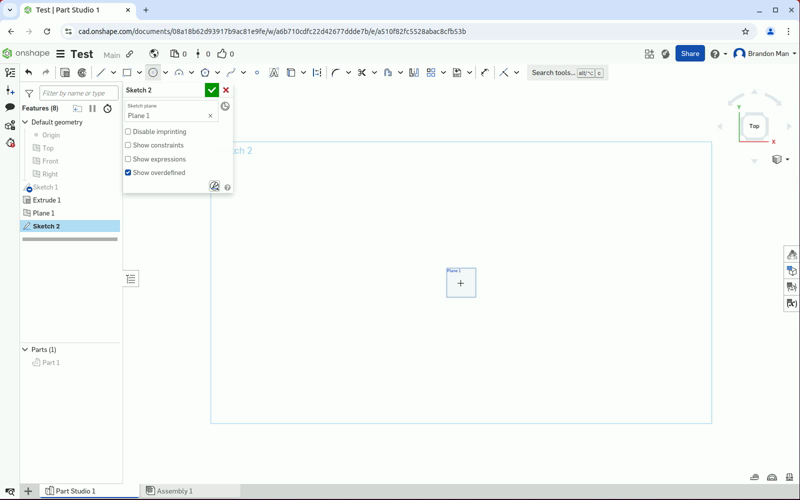
click(460, 282)
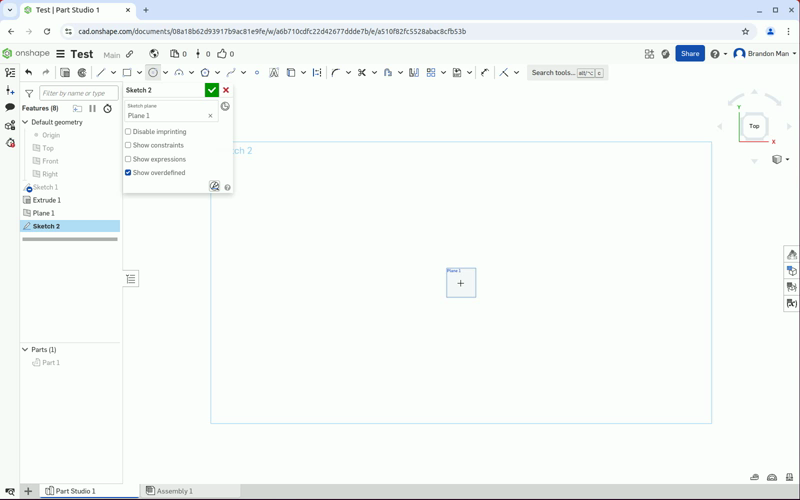
key_up(shift)
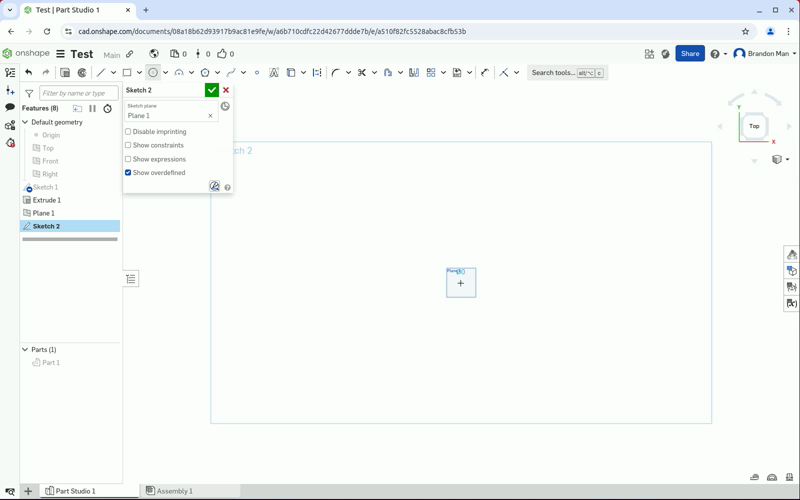
mouse_move(512, 282)
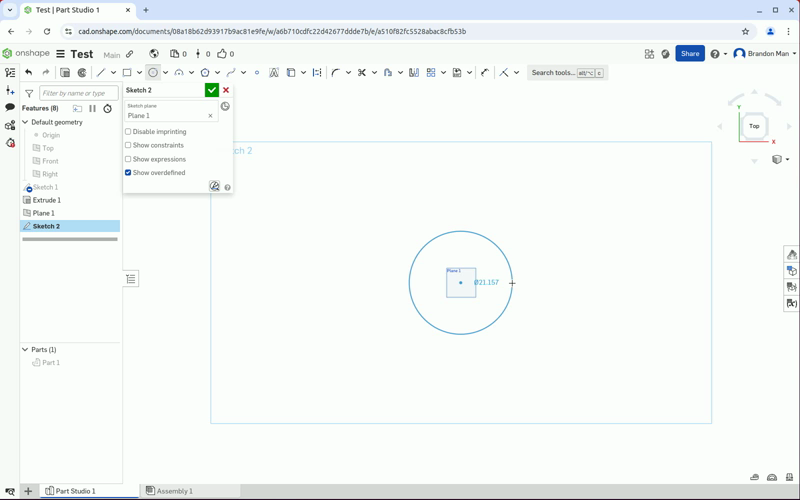
click(512, 282)
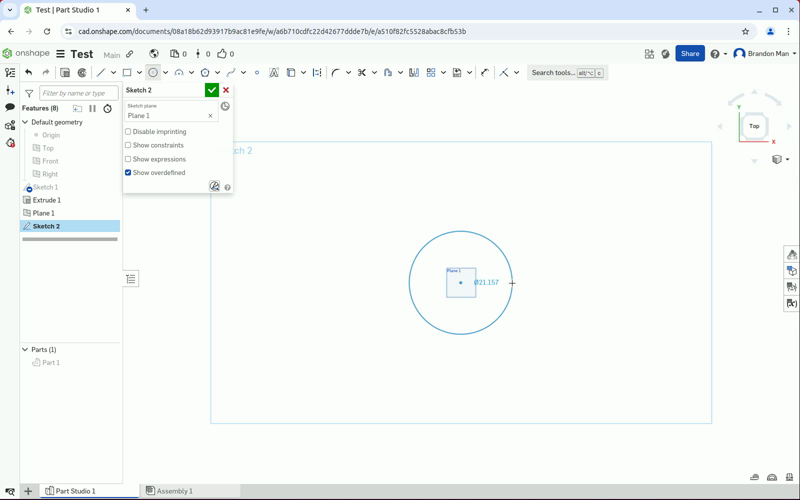
key(esc)
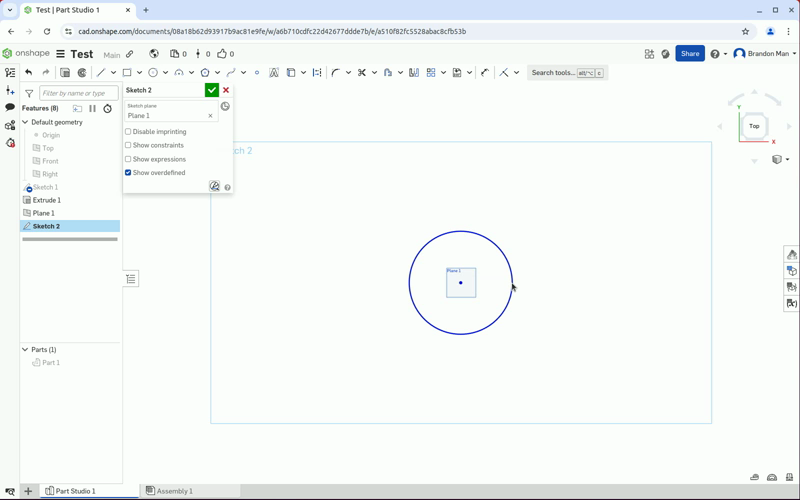
mouse_move(450, 318)
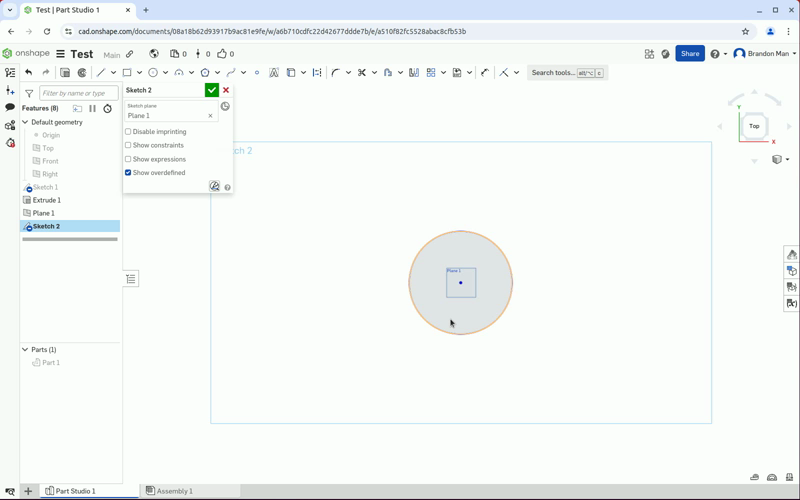
click(450, 318)
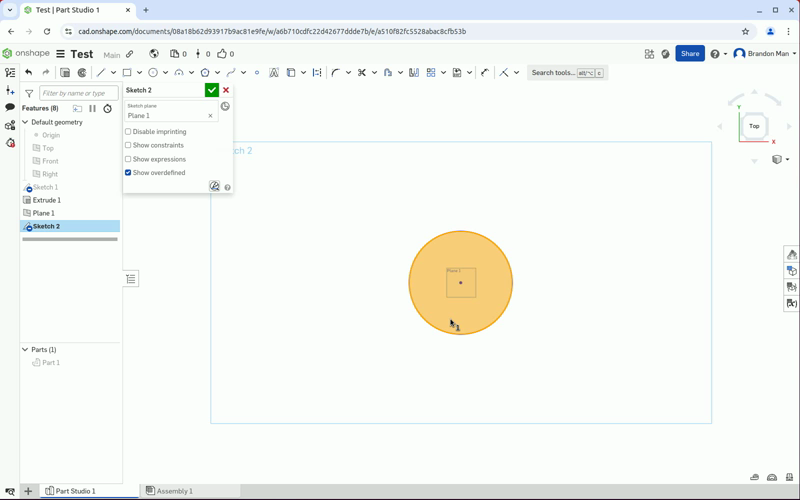
mouse_move(73, 352)
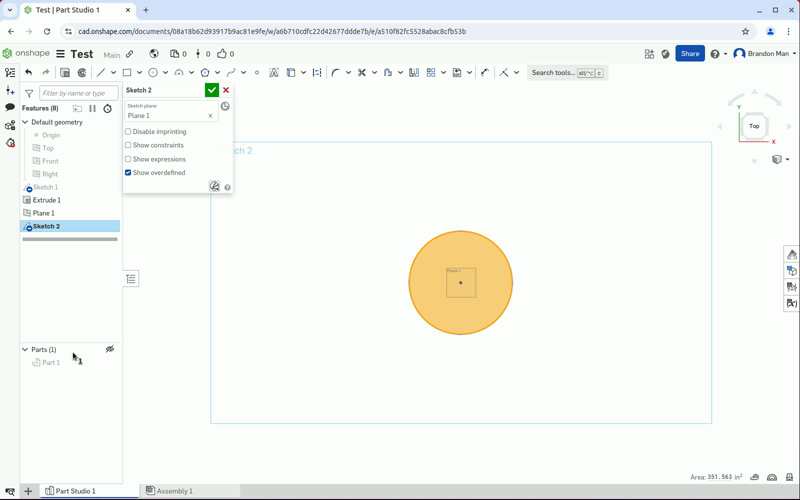
key(shift+y)
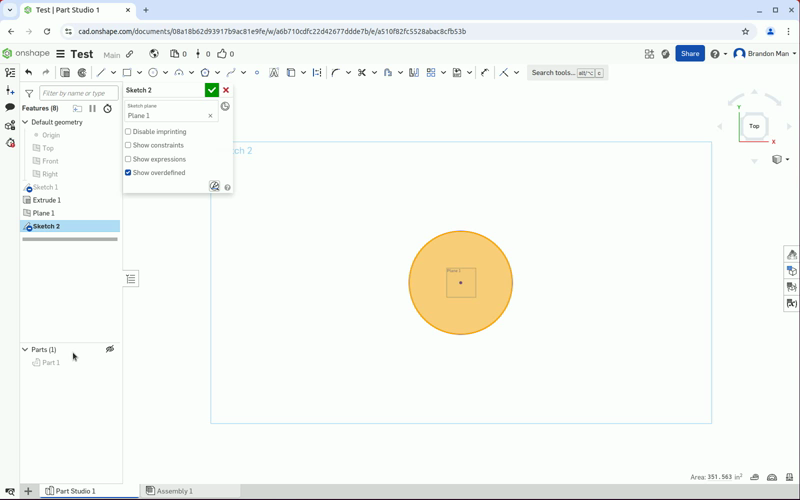
key(shift+e)
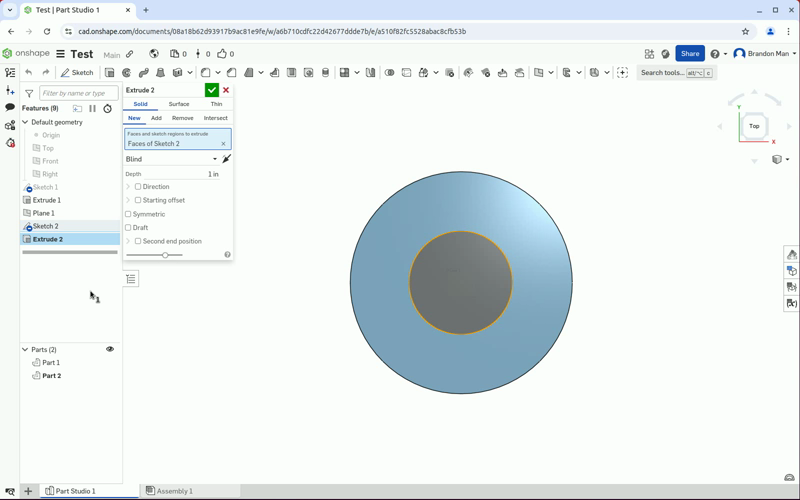
mouse_move(143, 106)
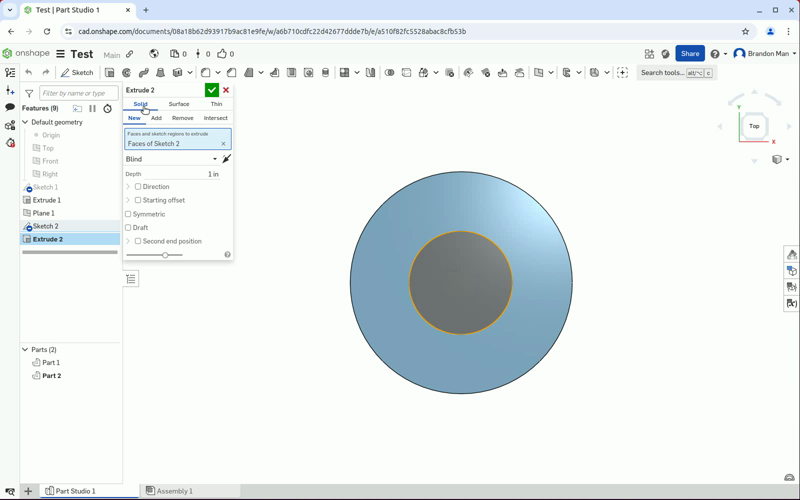
click(143, 106)
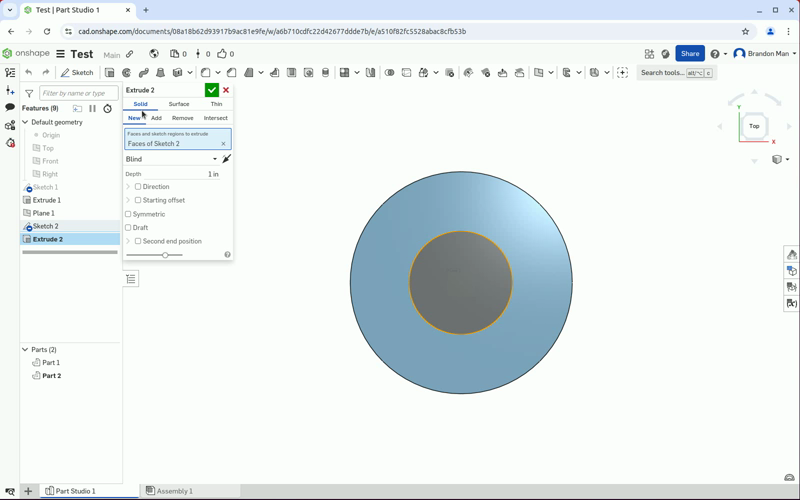
mouse_move(137, 120)
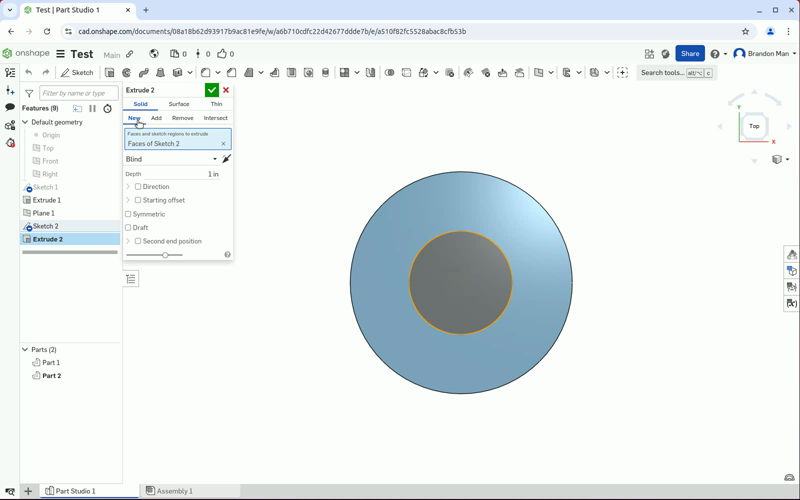
click(137, 120)
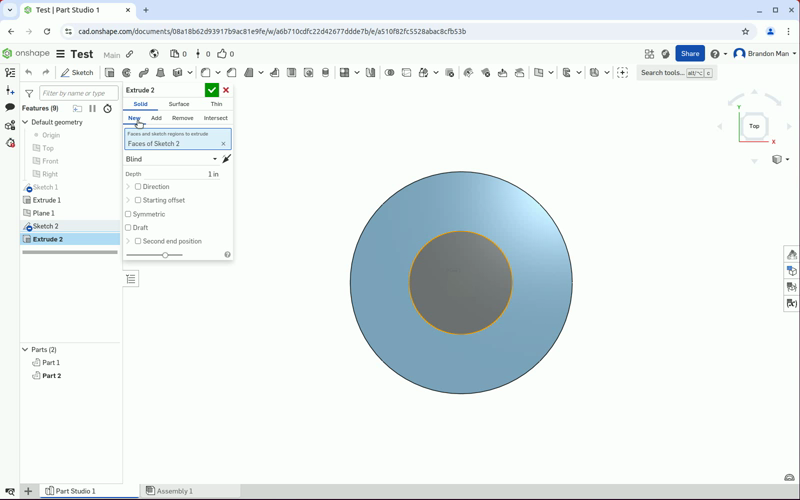
key(tab, 4)
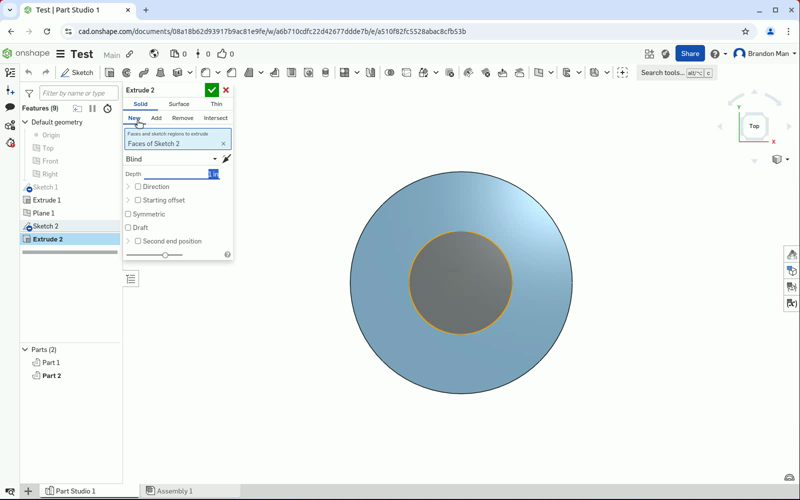
text(0.963)
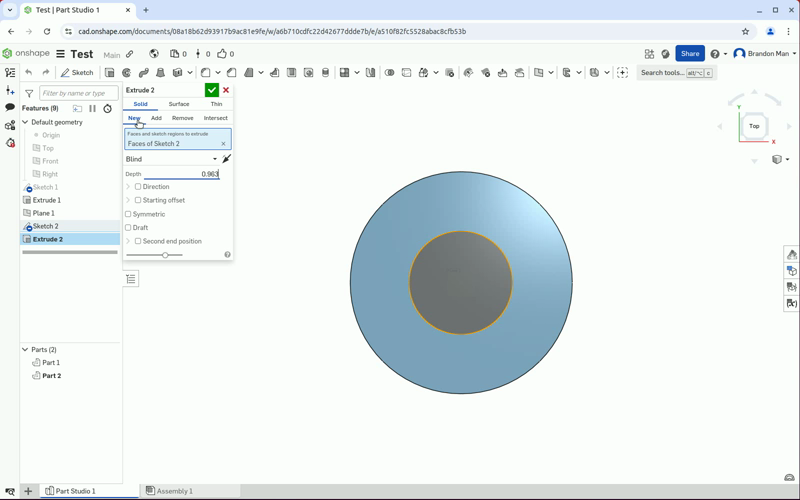
key(enter)
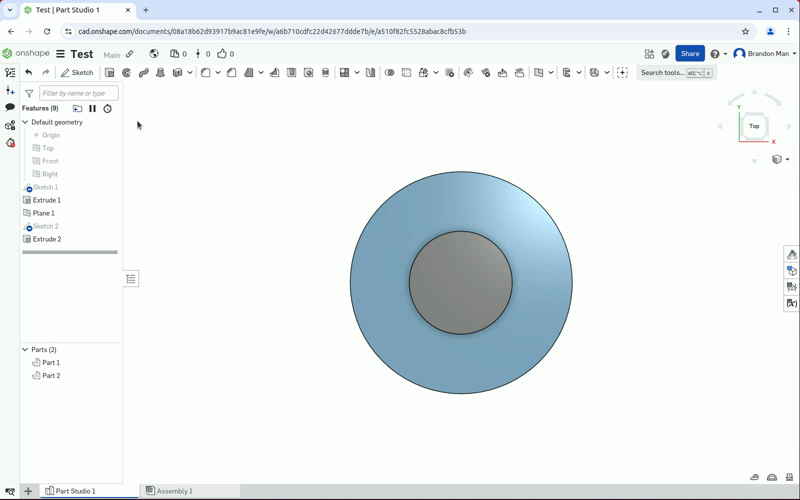
key(shift+h)
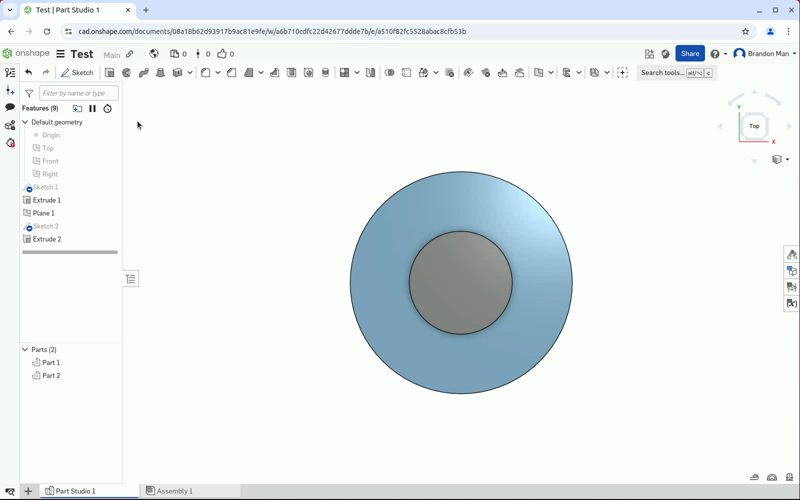
key(shift+h)
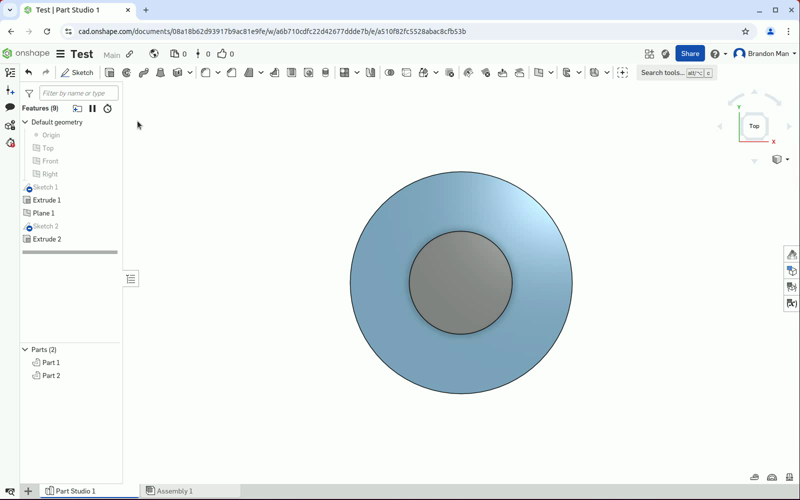
mouse_move(73, 189)
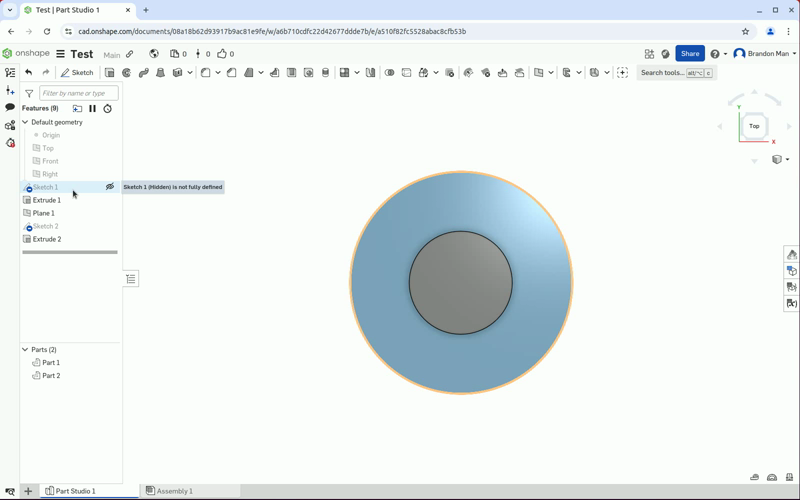
click(73, 189)
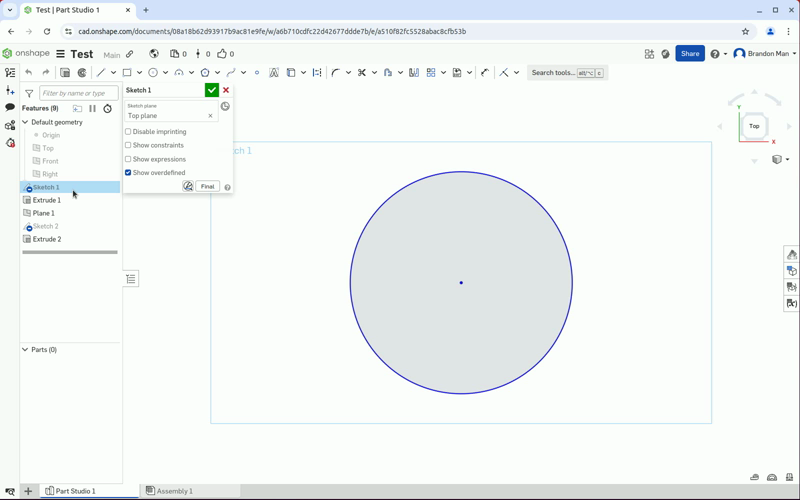
mouse_move(229, 92)
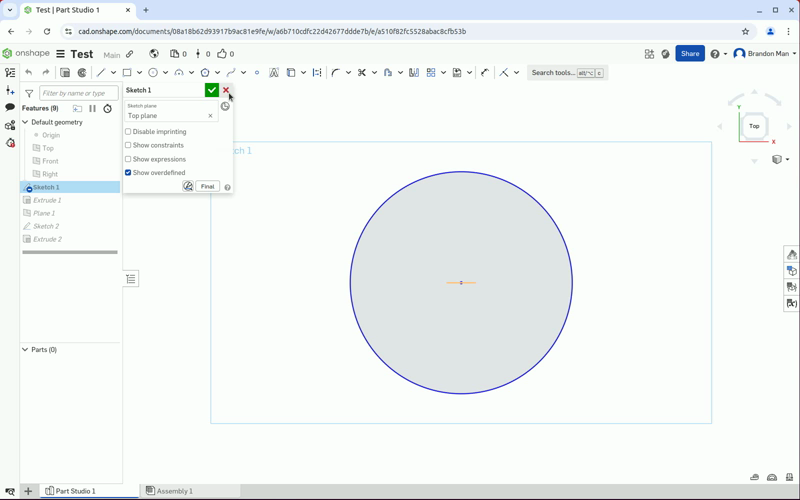
click(229, 92)
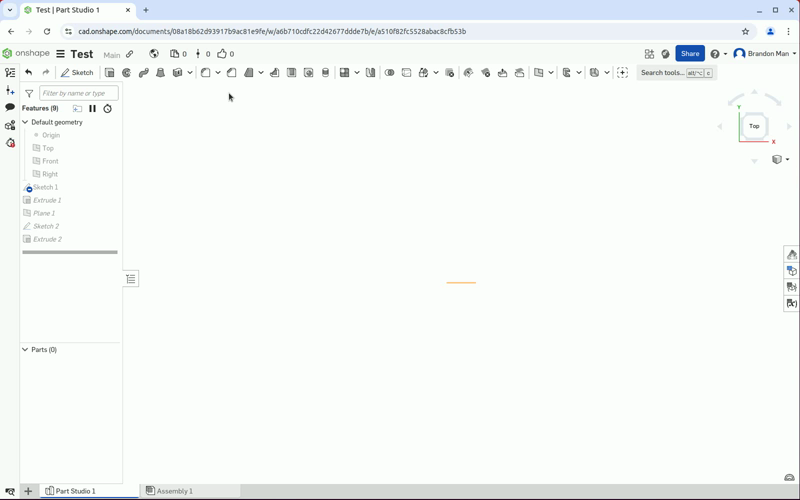
mouse_move(541, 75)
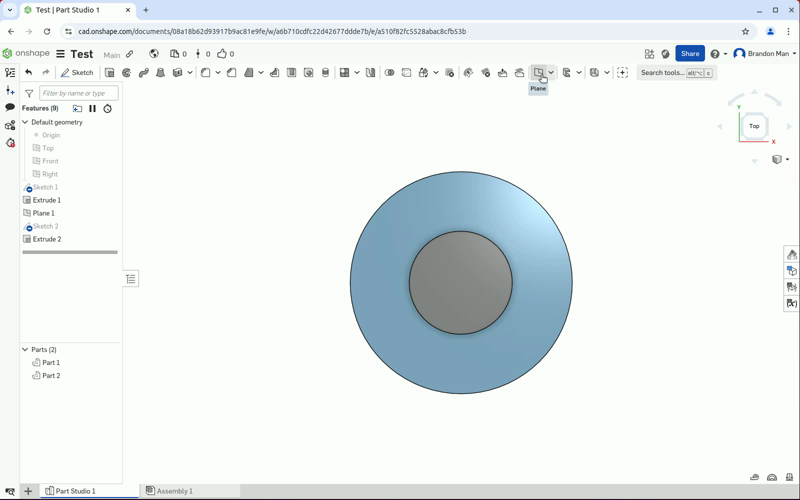
click(541, 75)
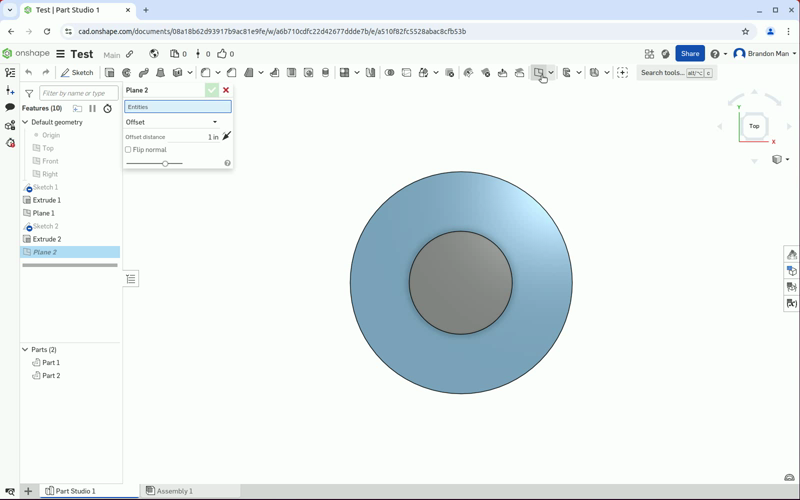
mouse_move(73, 150)
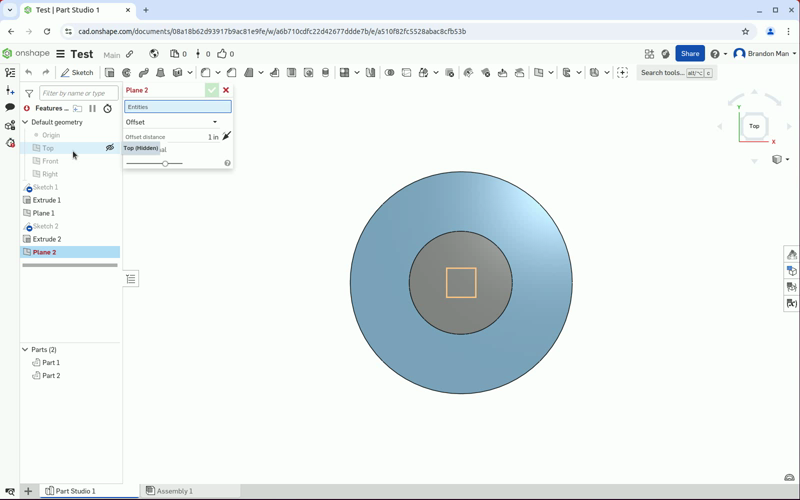
click(73, 150)
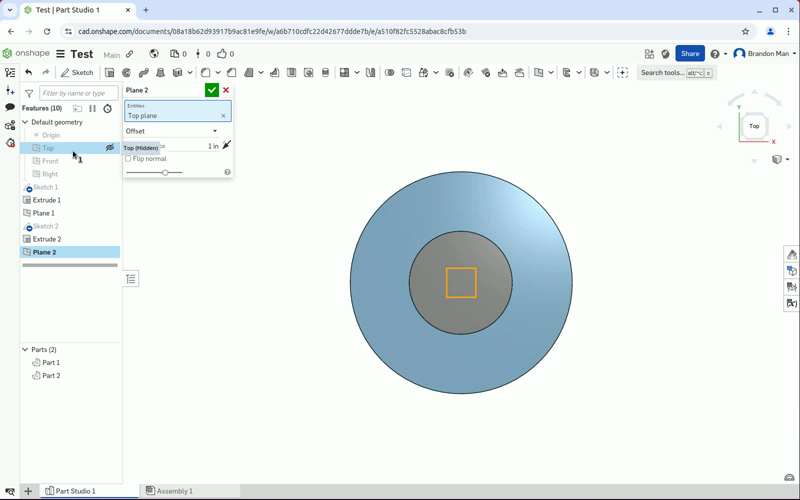
key(tab, 2)
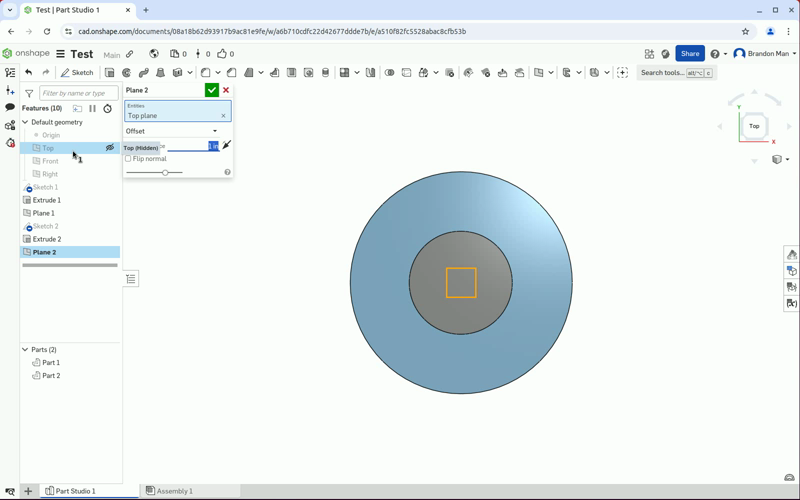
text(5.299)
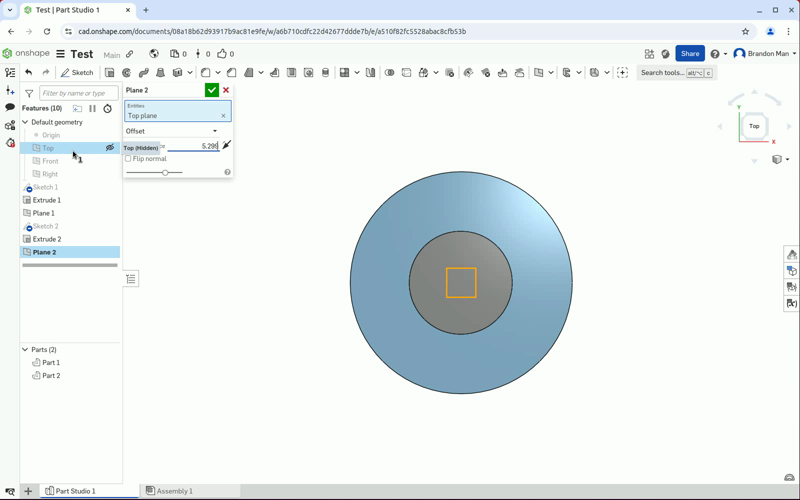
key(enter, 2)
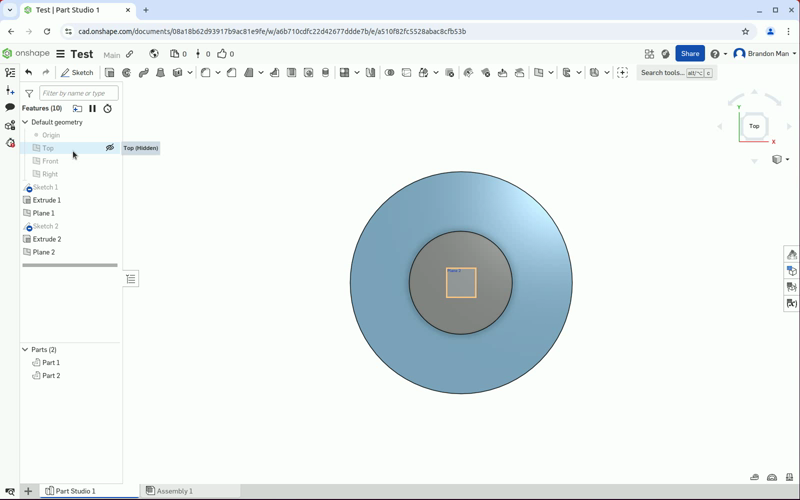
key(shift+s)
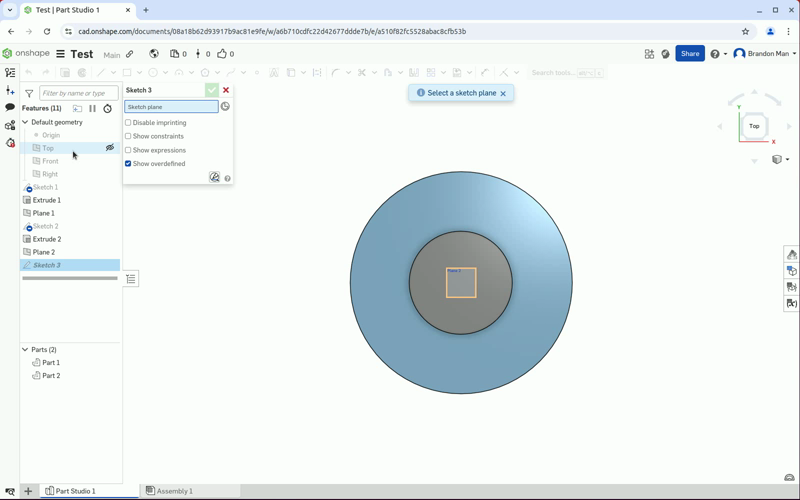
mouse_move(73, 254)
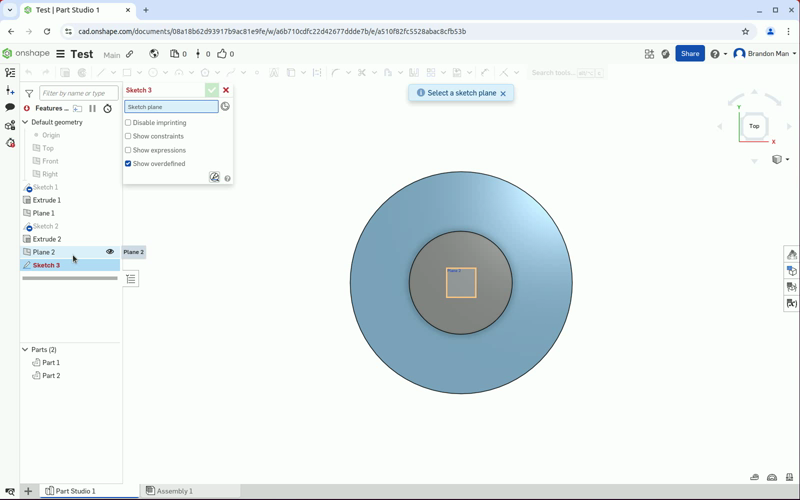
click(73, 254)
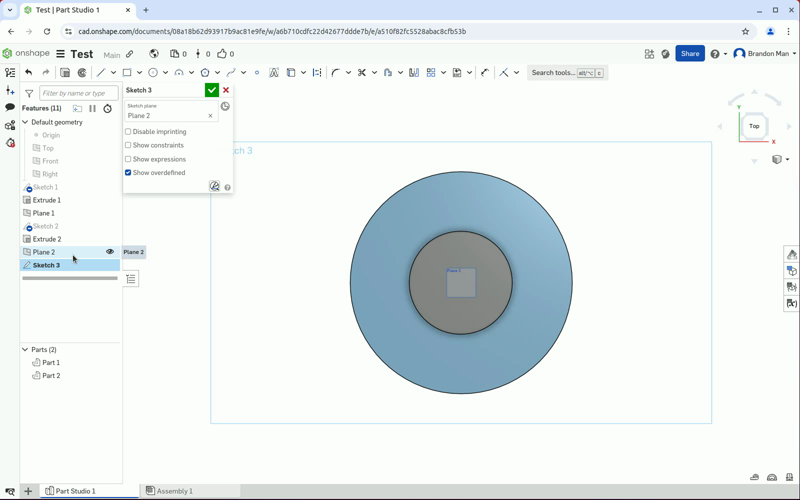
mouse_move(73, 352)
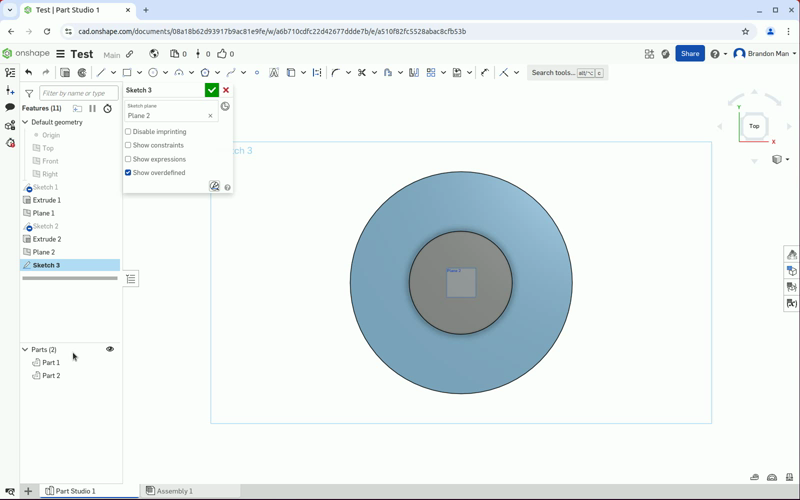
key(y)
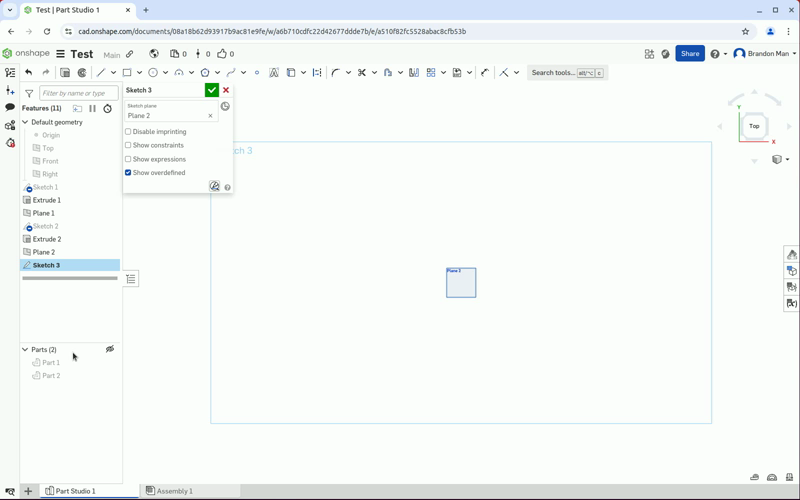
key(c)
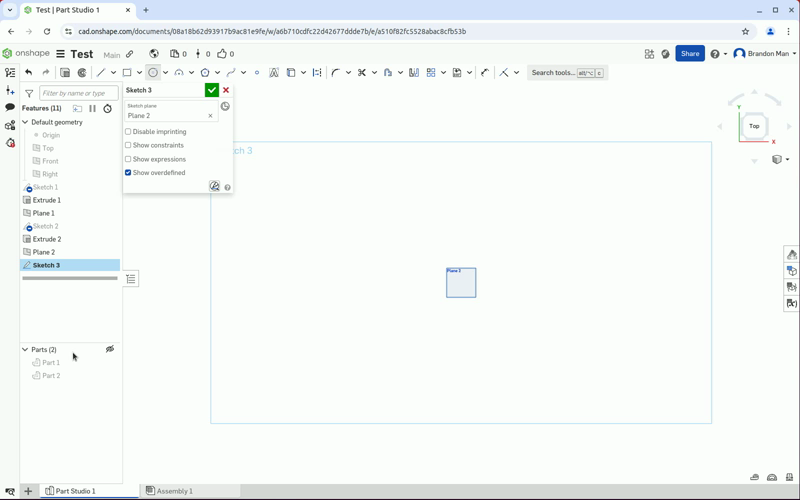
key_down(shift)
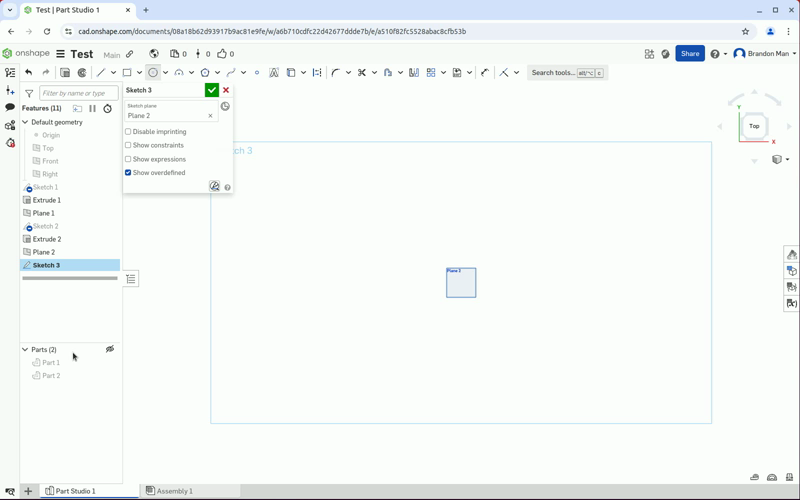
mouse_move(460, 282)
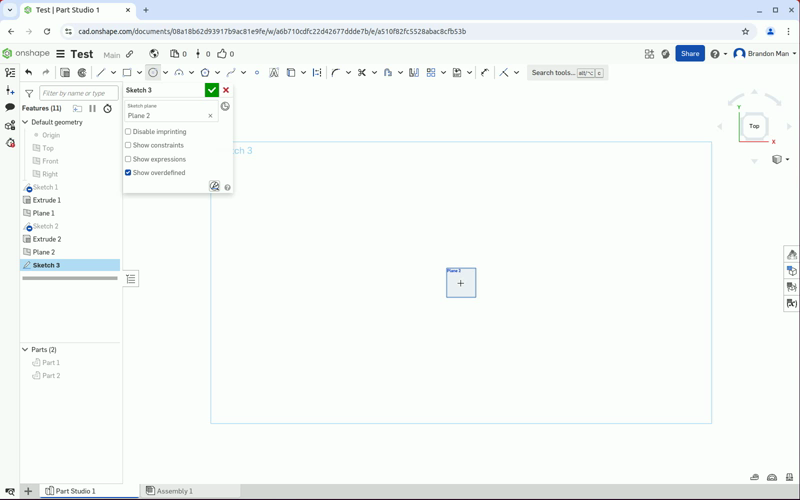
click(460, 282)
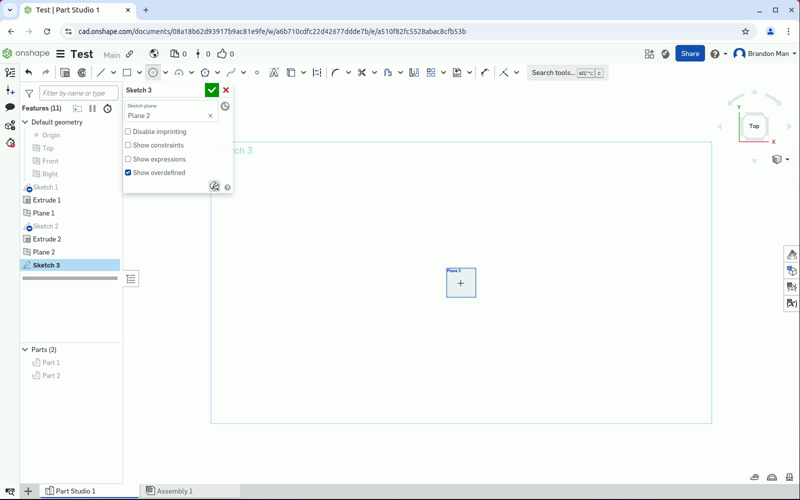
key_up(shift)
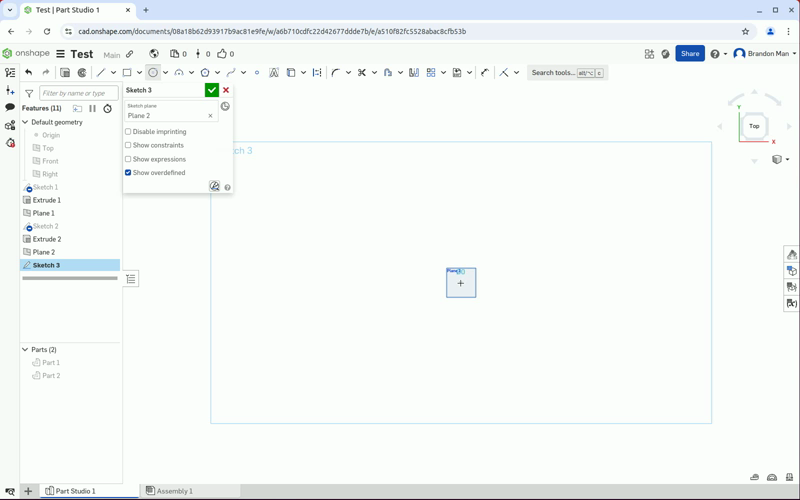
mouse_move(500, 282)
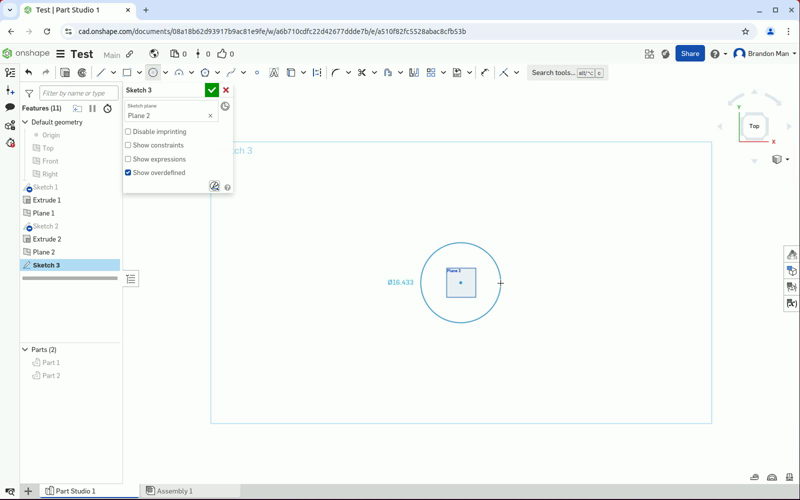
click(500, 282)
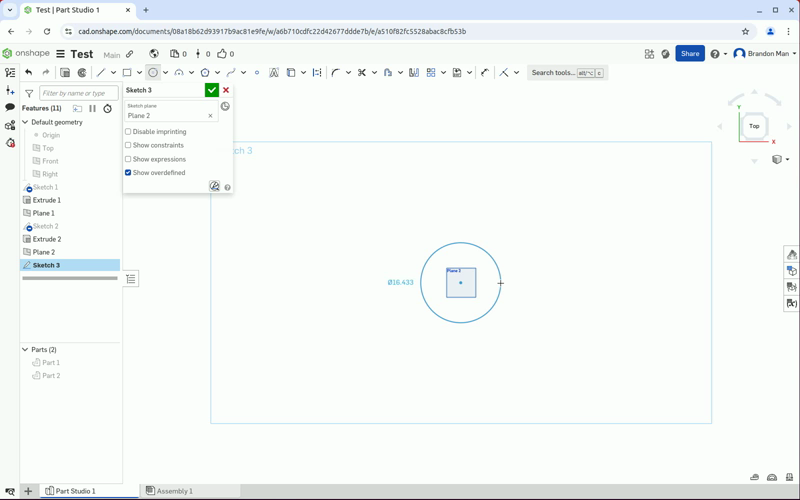
key(esc)
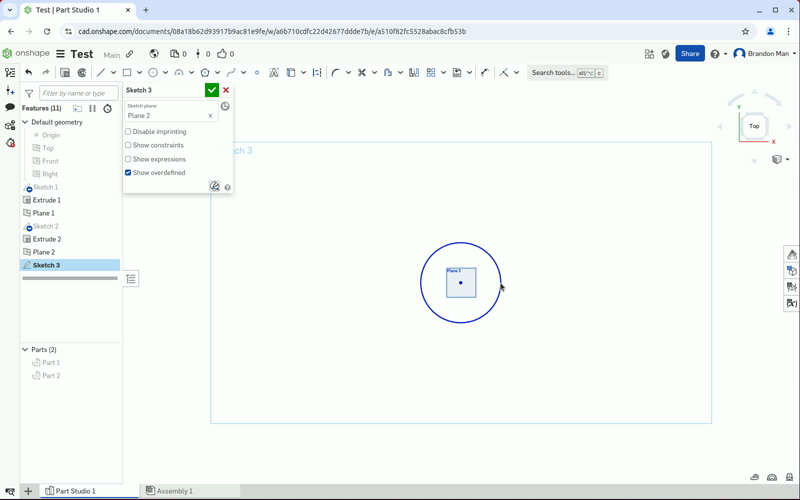
mouse_move(487, 259)
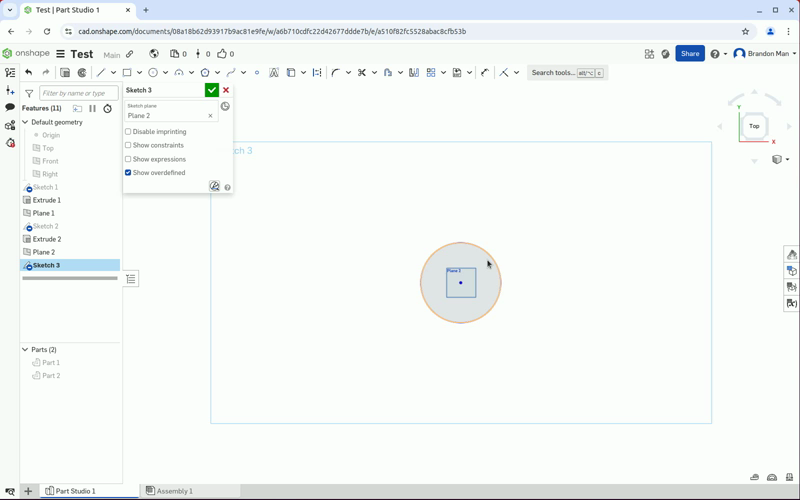
click(487, 259)
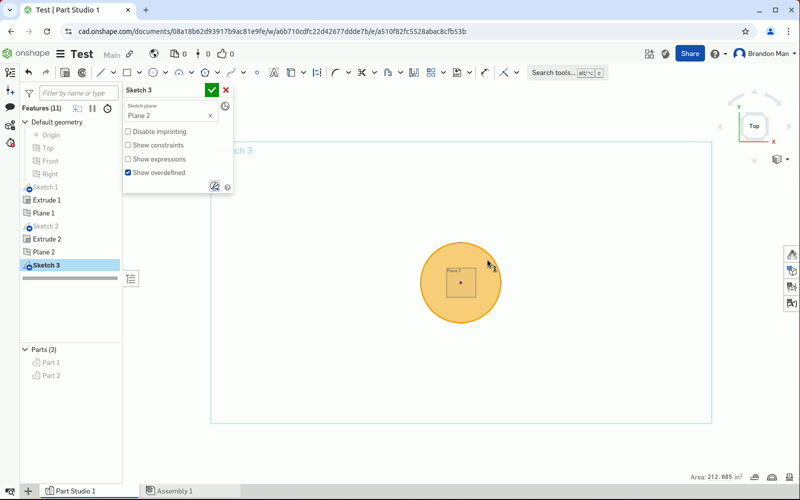
mouse_move(73, 352)
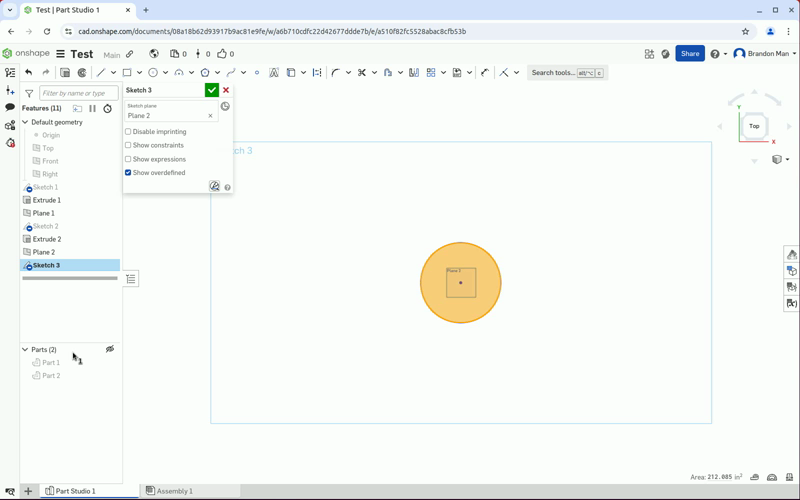
key(shift+y)
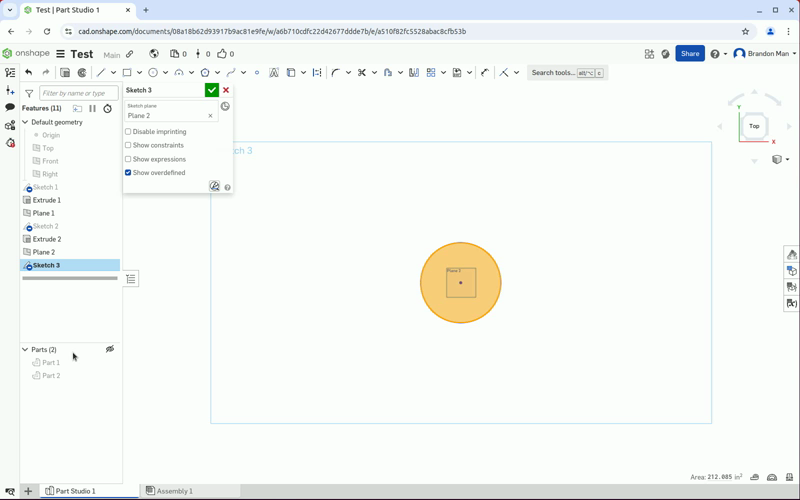
key(shift+e)
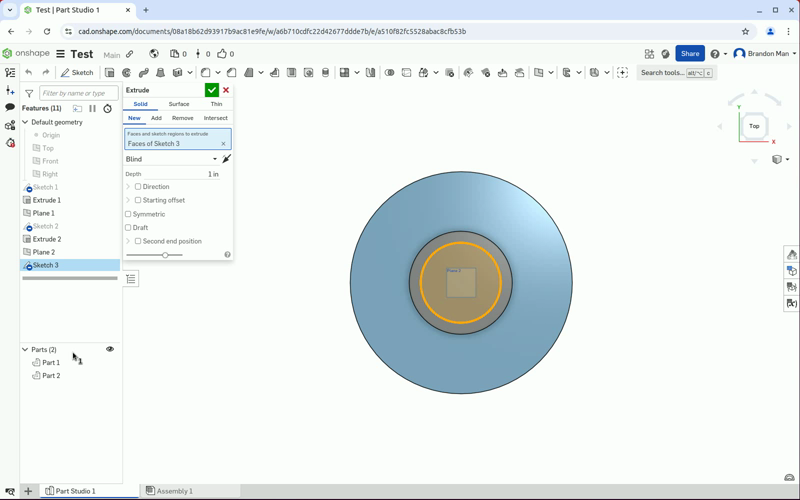
mouse_move(143, 106)
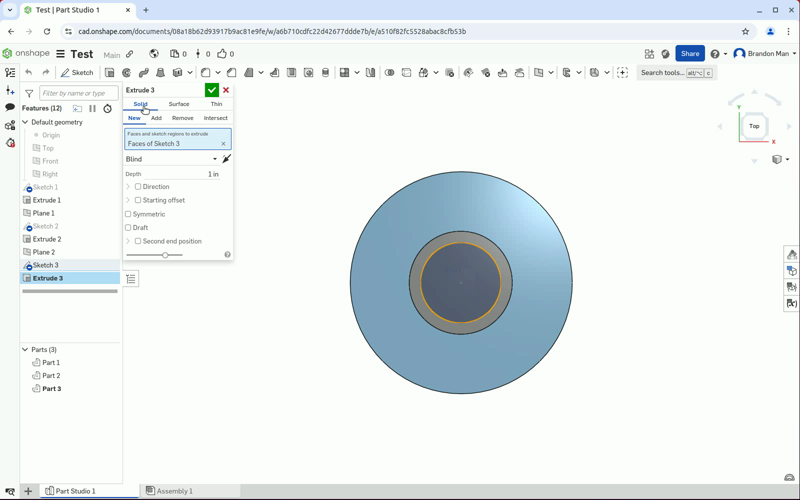
click(143, 106)
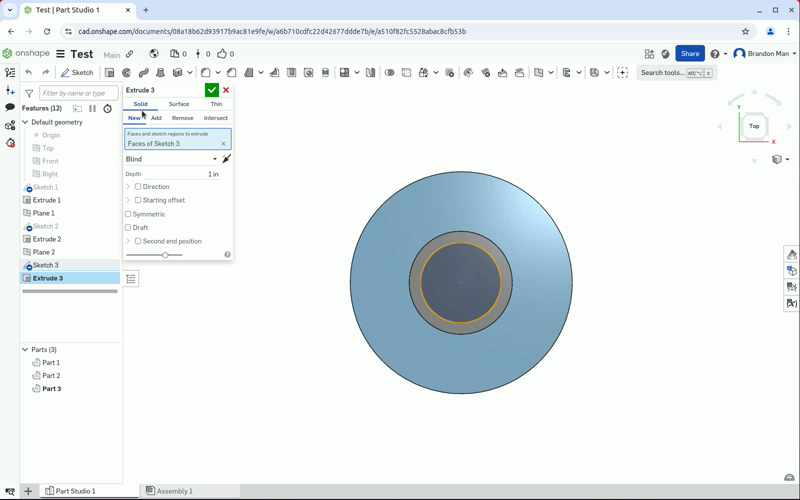
mouse_move(137, 120)
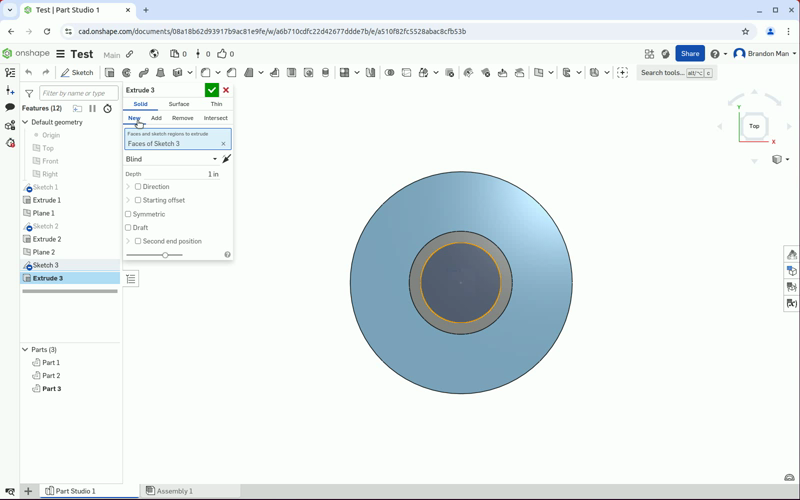
click(137, 120)
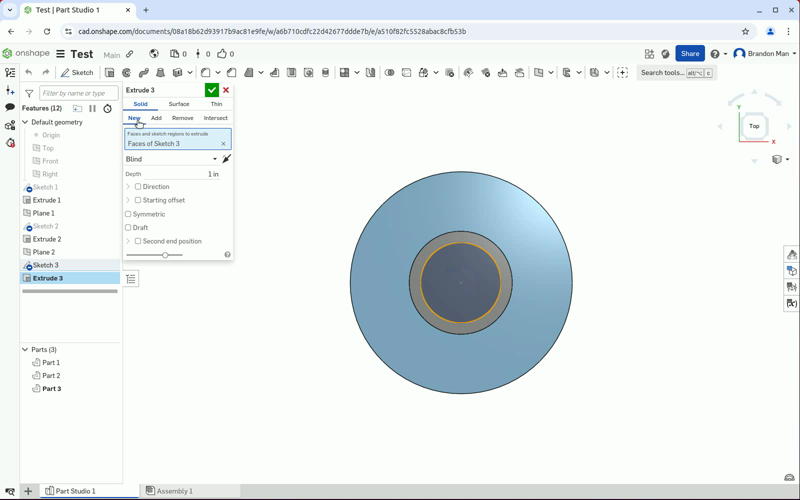
key(tab, 4)
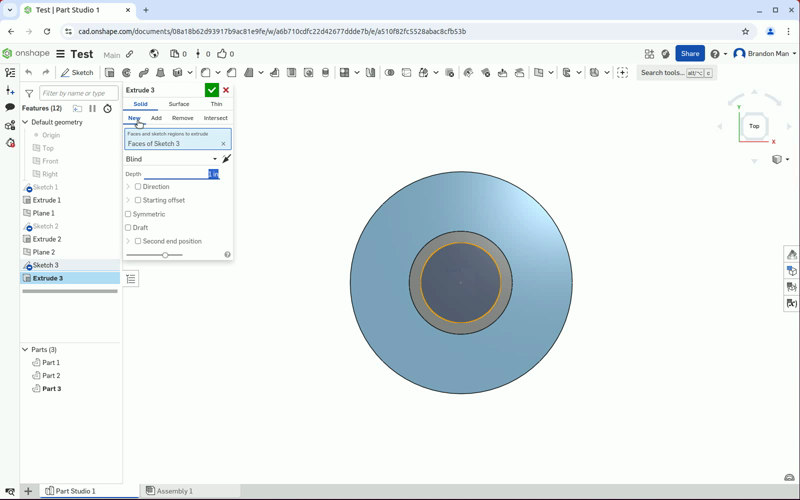
text(13.721)
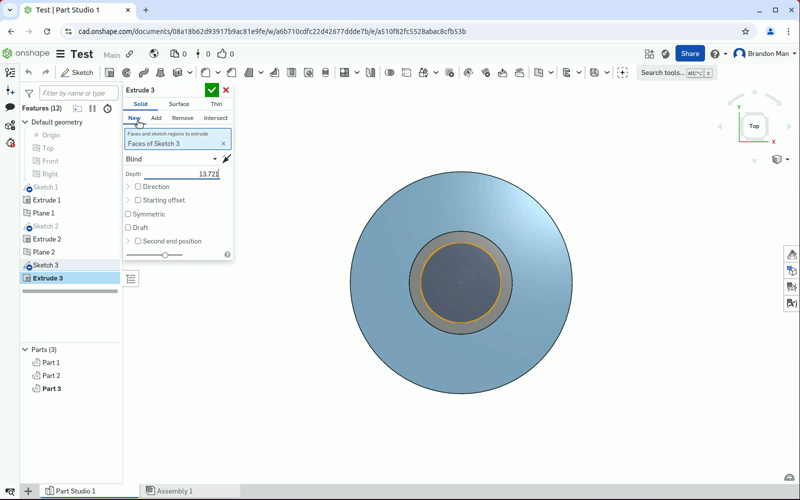
key(enter)
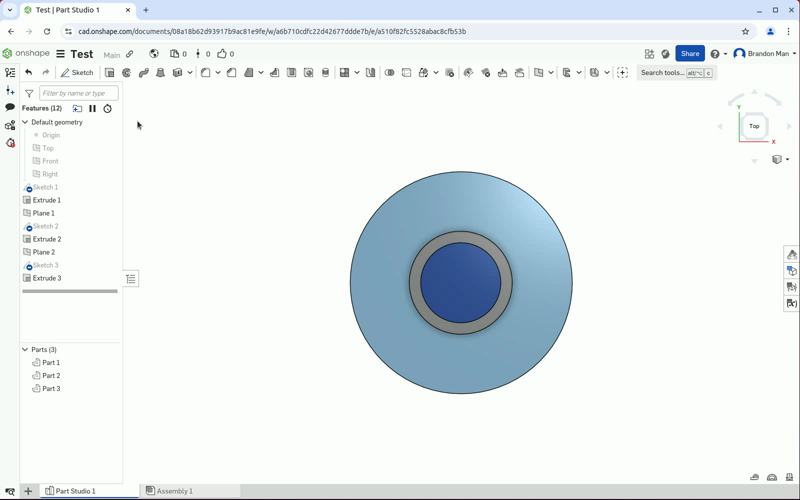
key(shift+h)
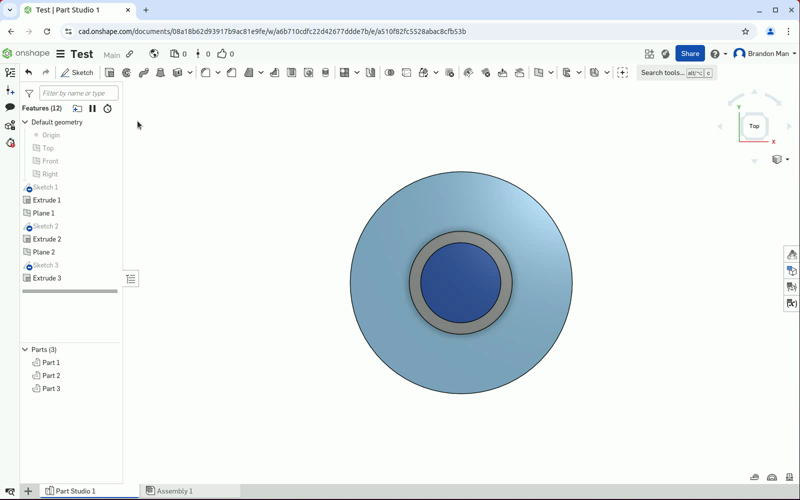
key(shift+h)
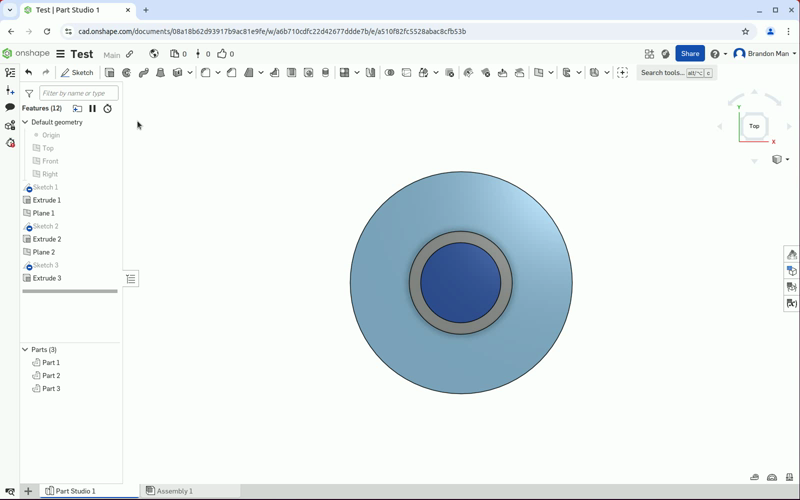
mouse_move(73, 189)
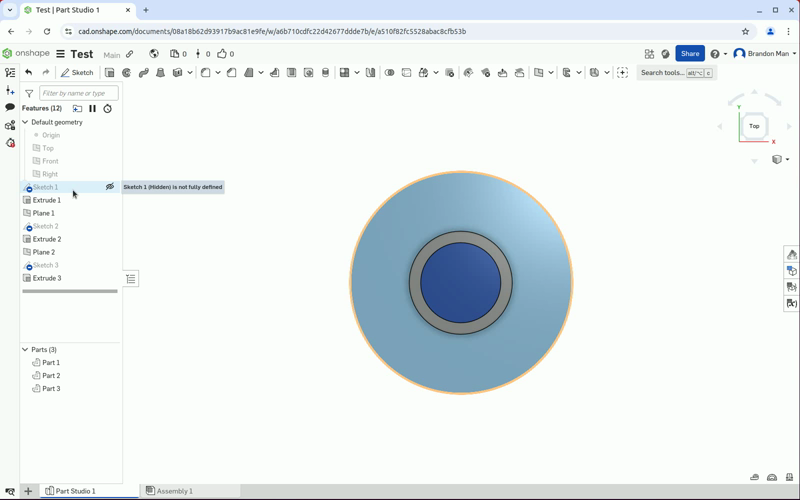
click(73, 189)
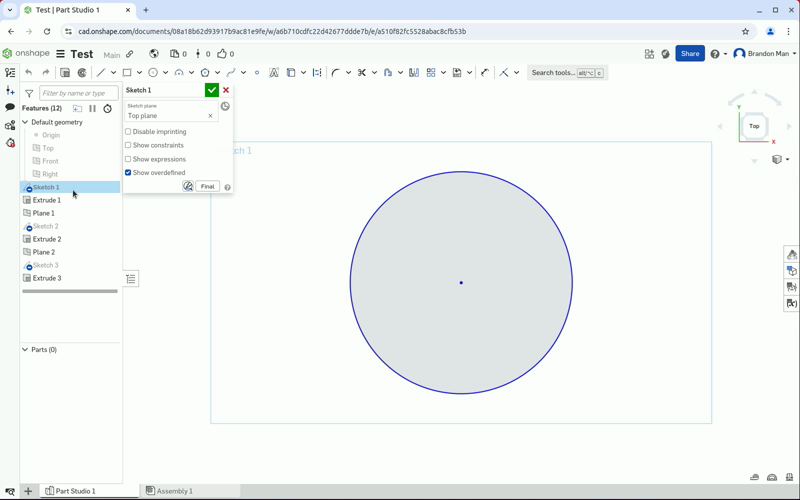
mouse_move(229, 92)
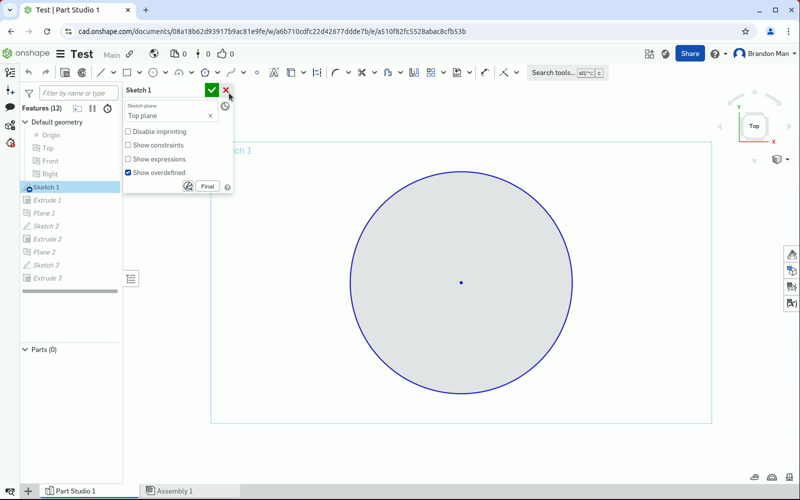
click(229, 92)
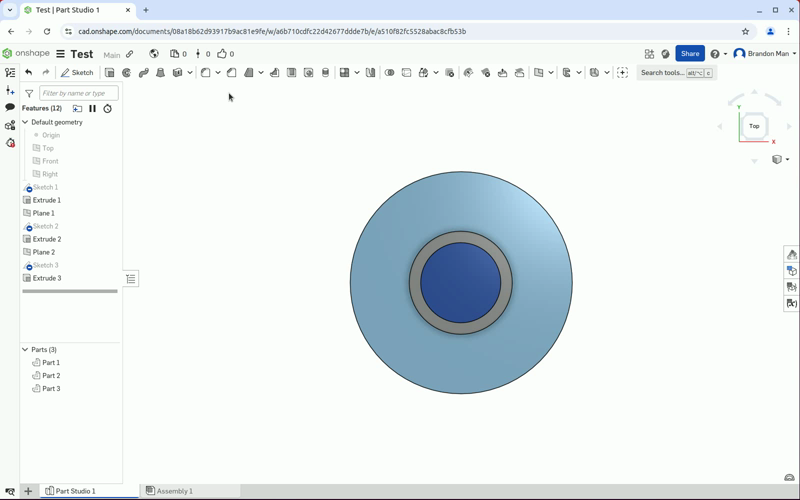
mouse_move(541, 75)
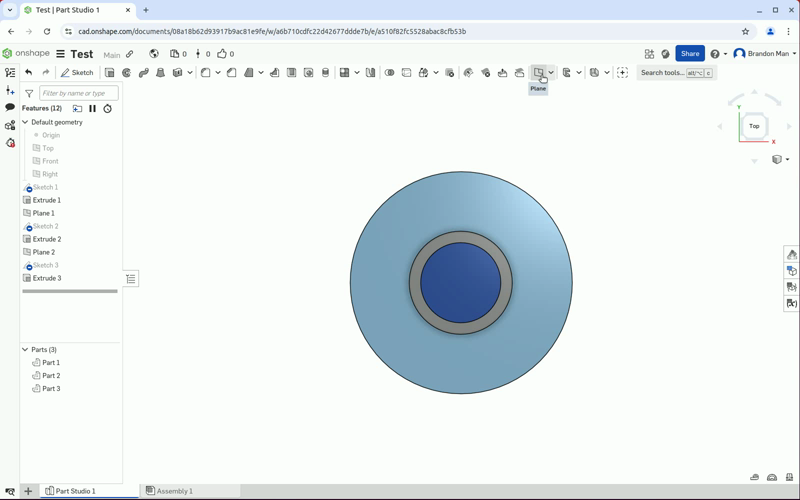
click(541, 75)
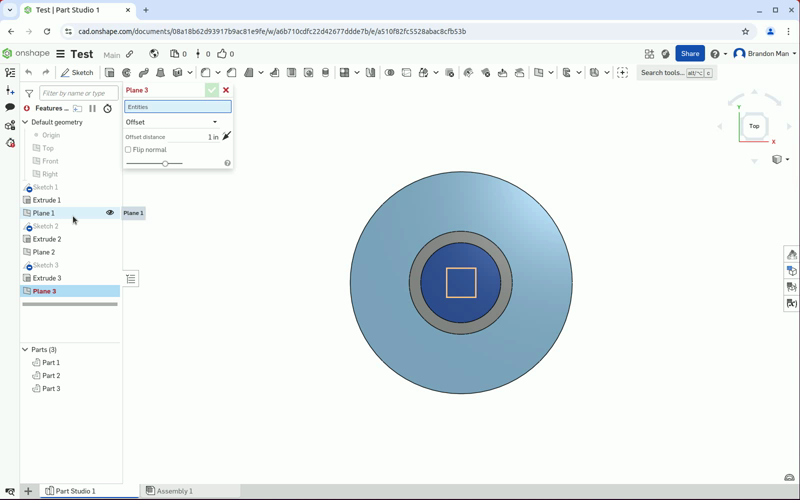
scroll(3)
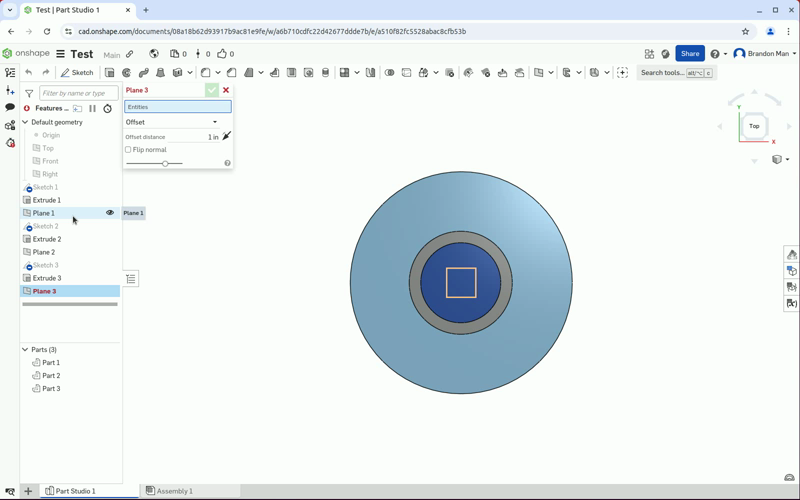
mouse_move(73, 150)
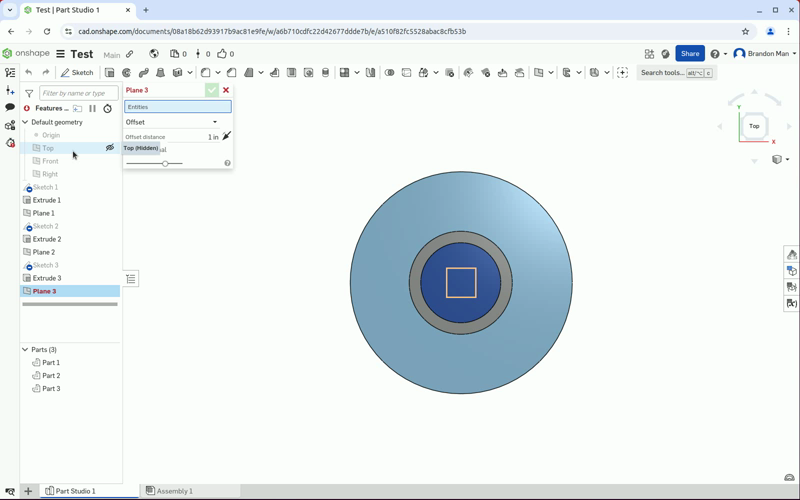
click(73, 150)
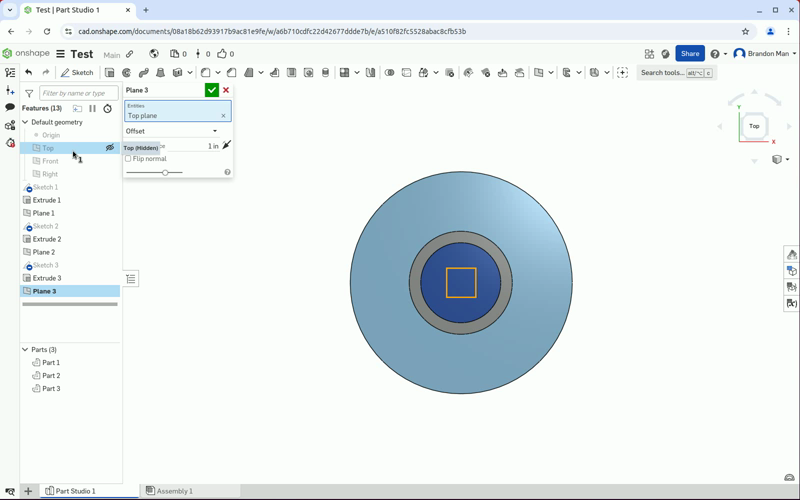
key(tab, 2)
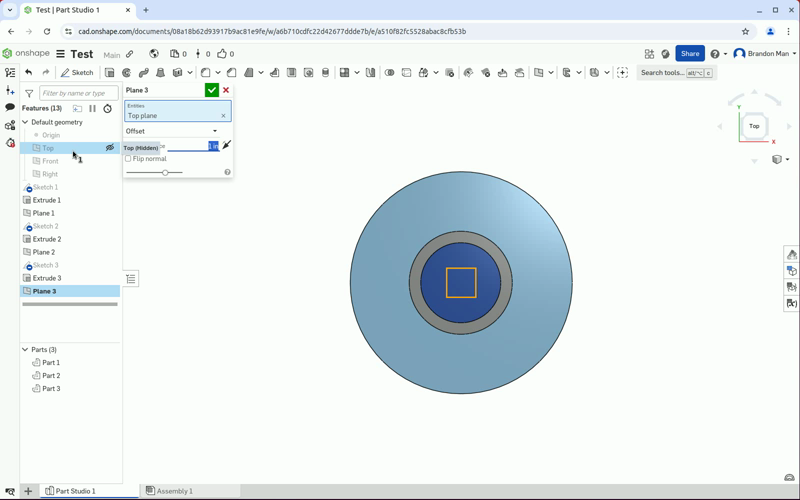
text(19.01)
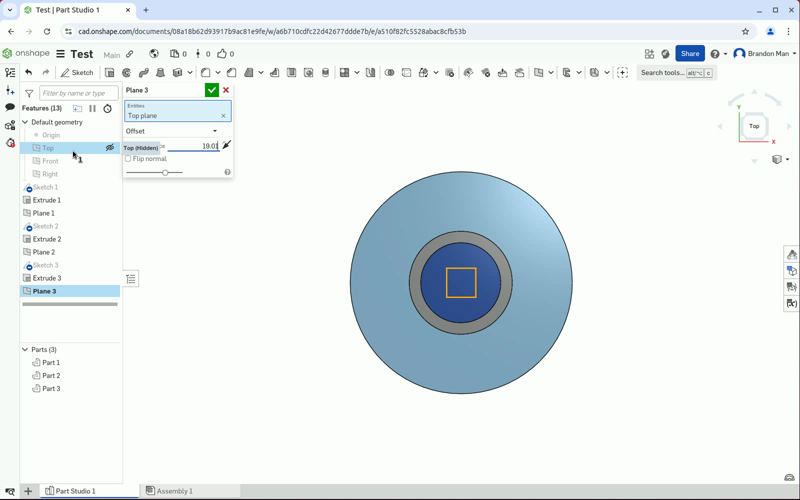
key(enter, 2)
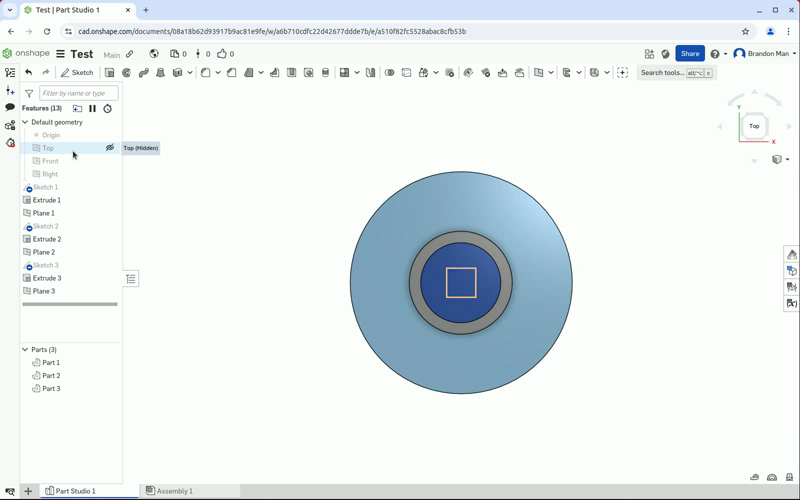
key(shift+s)
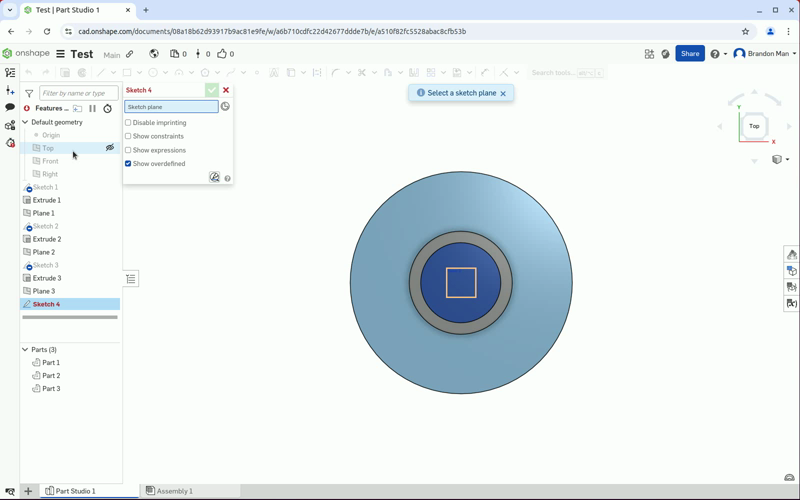
mouse_move(73, 293)
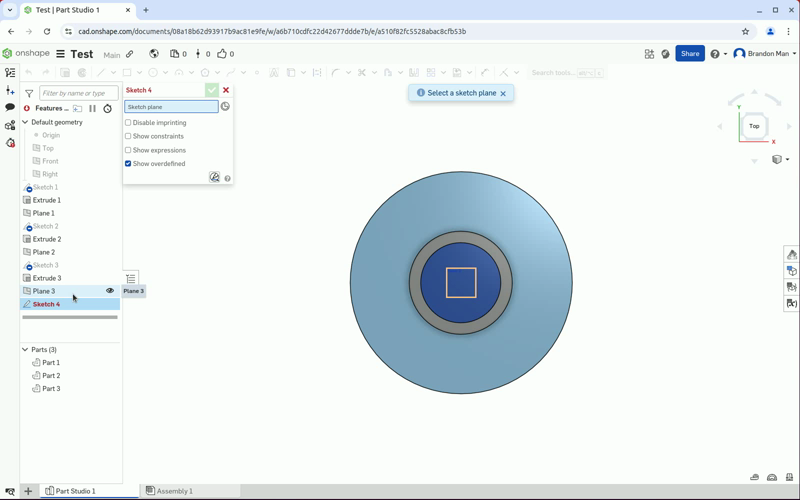
click(73, 293)
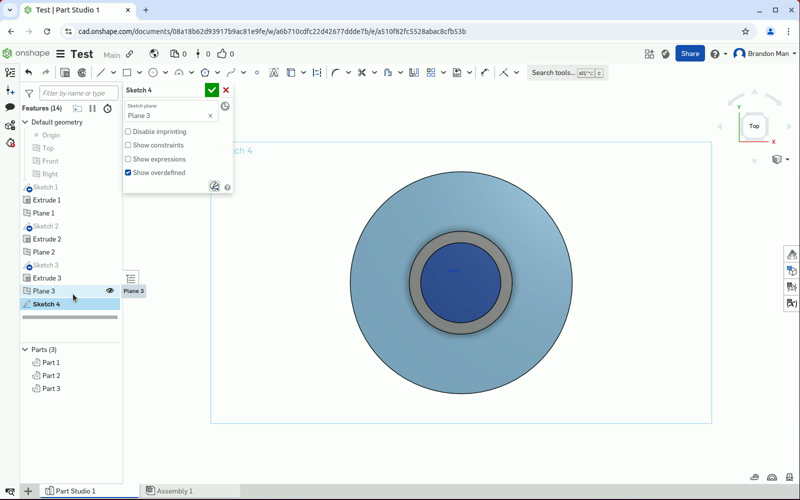
mouse_move(73, 352)
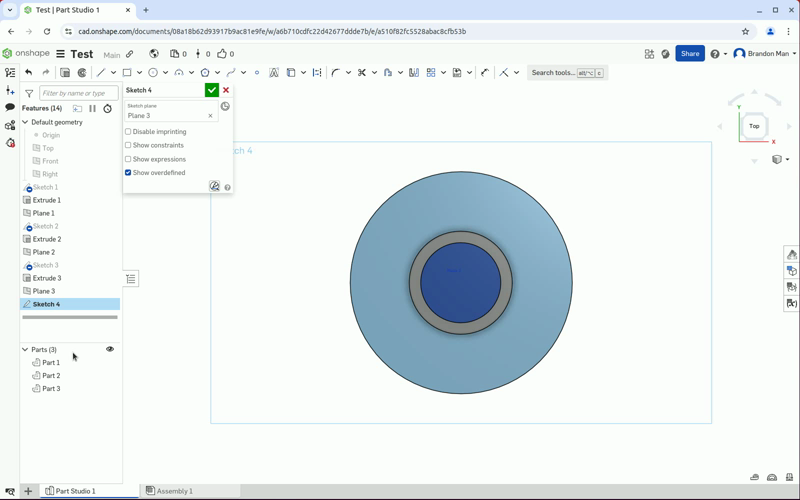
key(y)
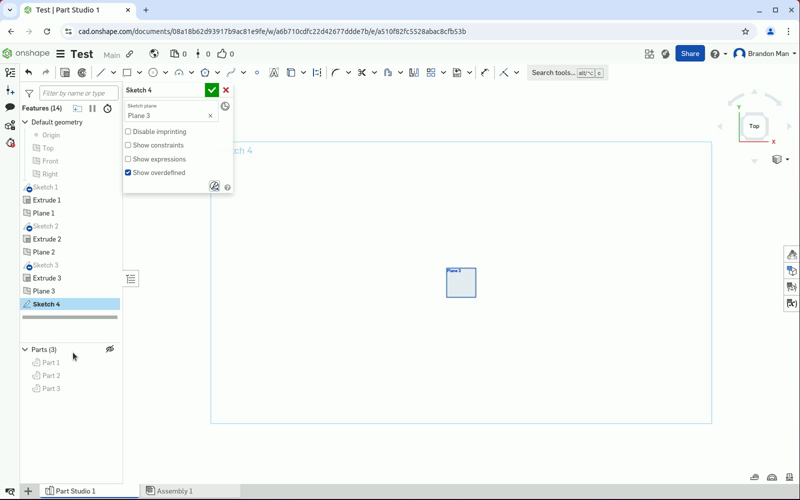
key(c)
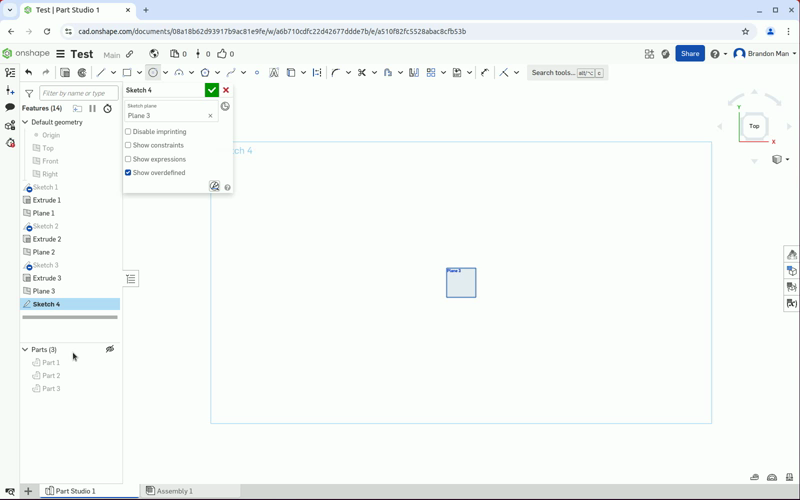
key_down(shift)
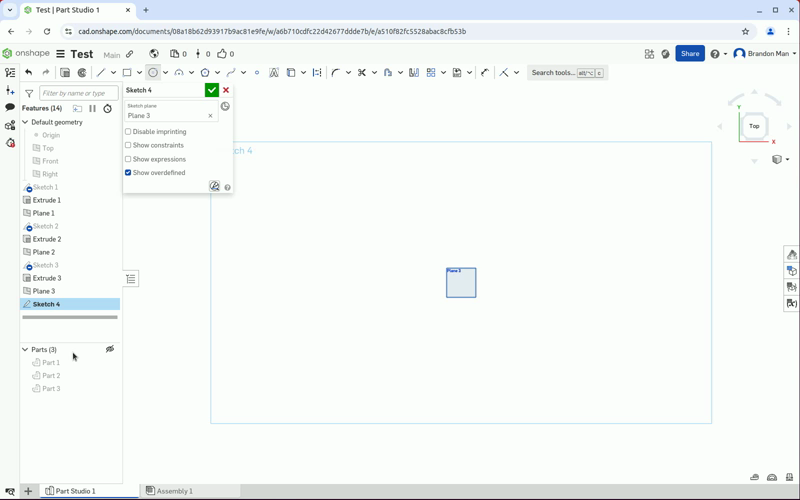
mouse_move(461, 282)
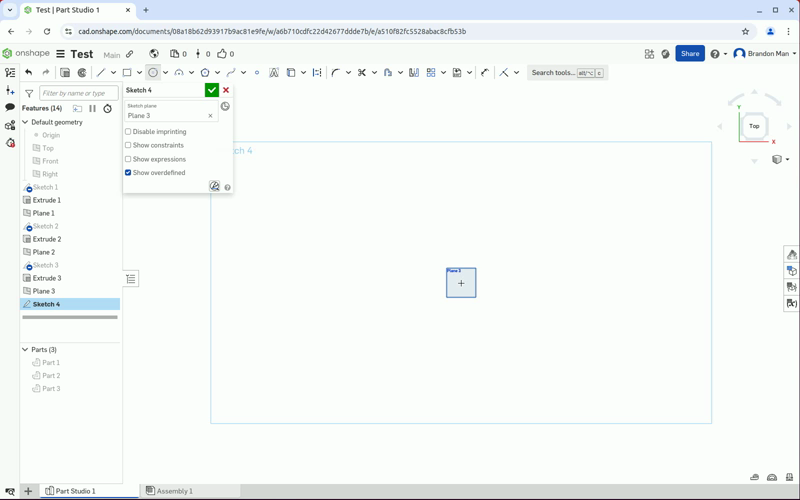
click(461, 282)
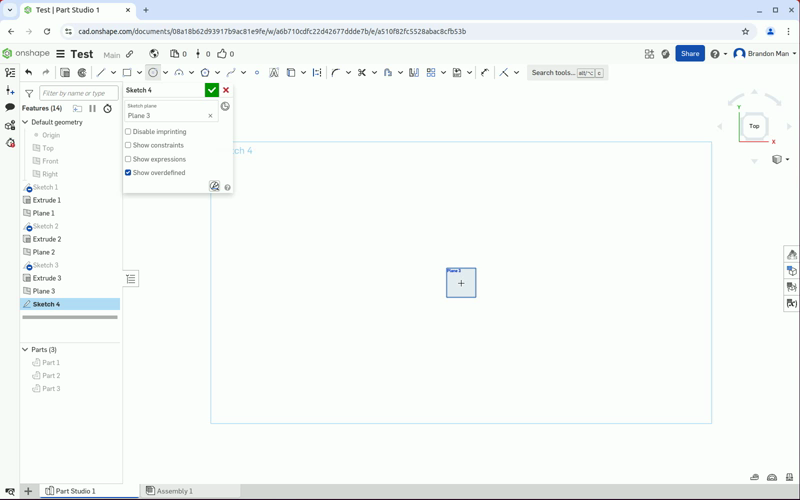
key_up(shift)
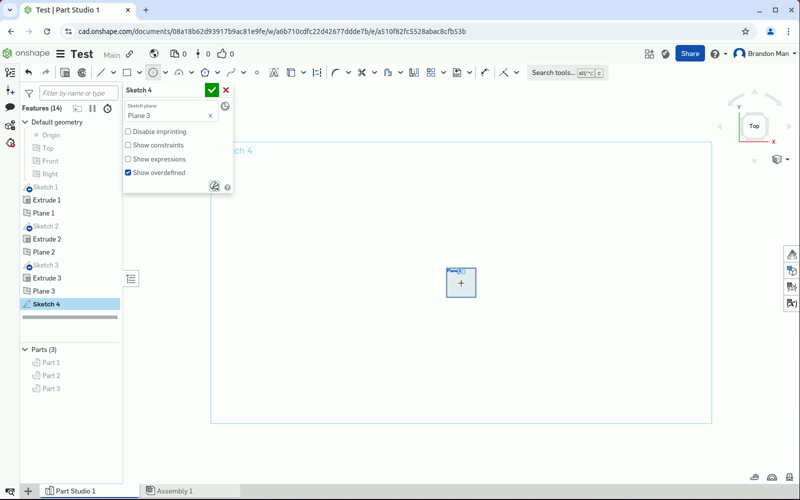
mouse_move(492, 282)
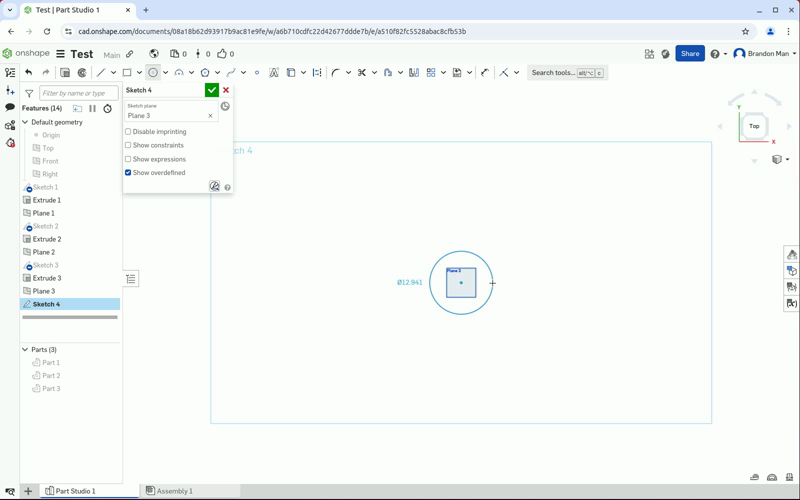
click(492, 282)
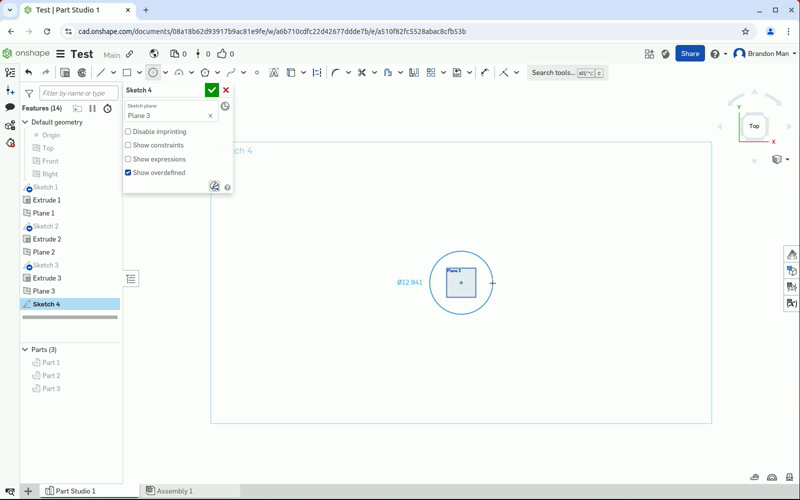
key(esc)
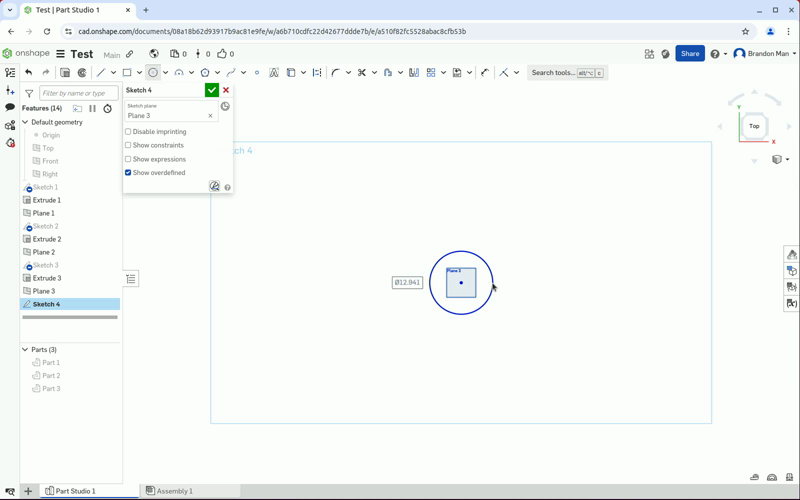
mouse_move(477, 292)
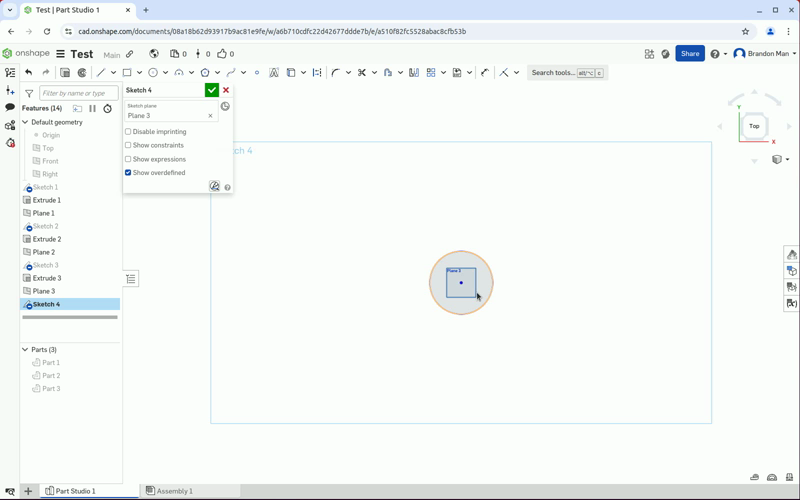
click(477, 292)
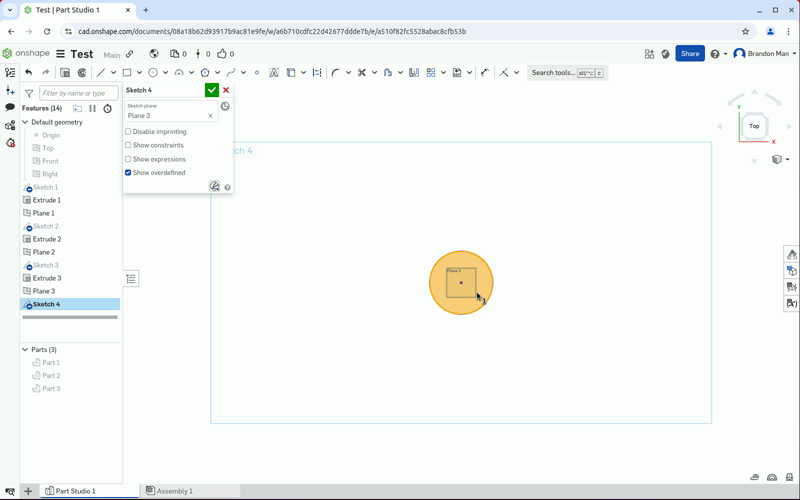
mouse_move(73, 352)
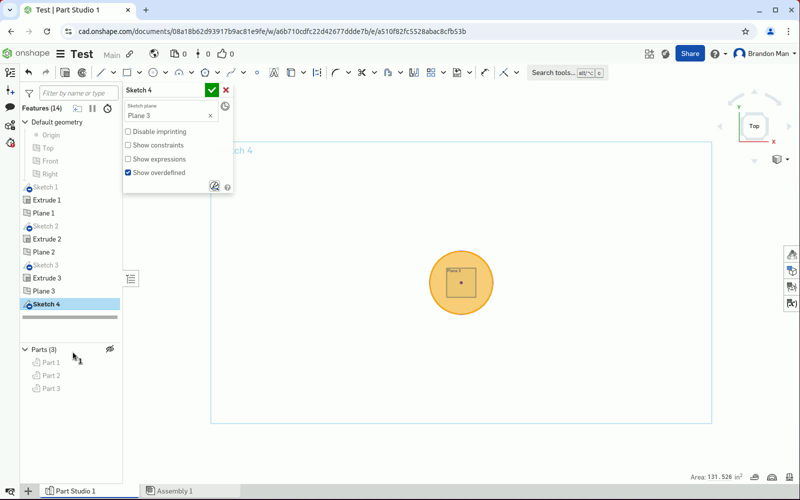
key(shift+y)
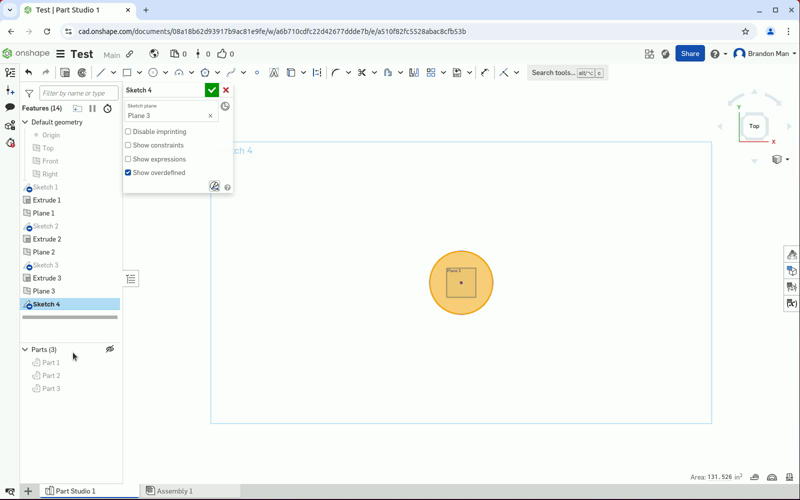
key(shift+e)
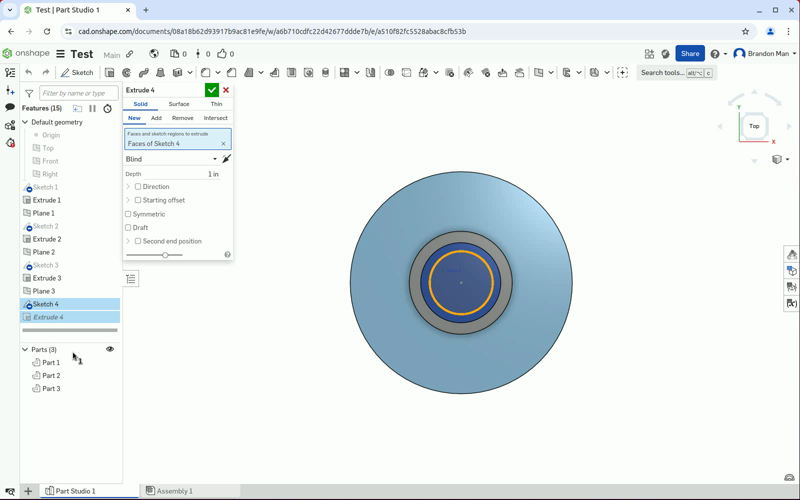
mouse_move(143, 106)
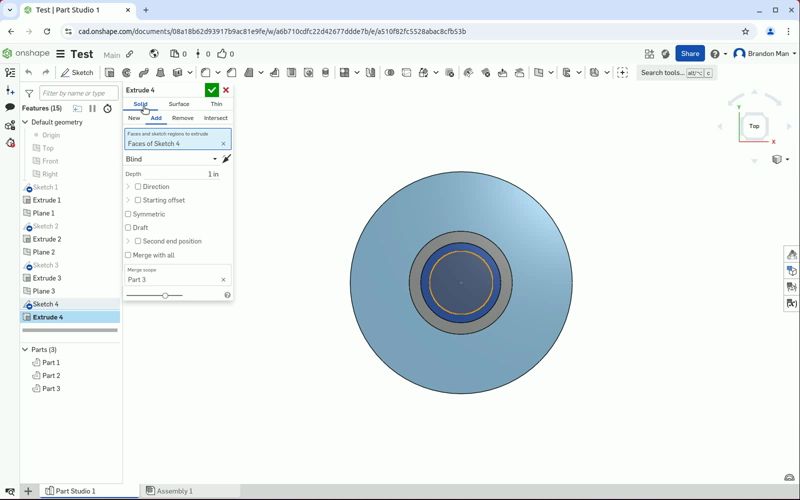
click(143, 106)
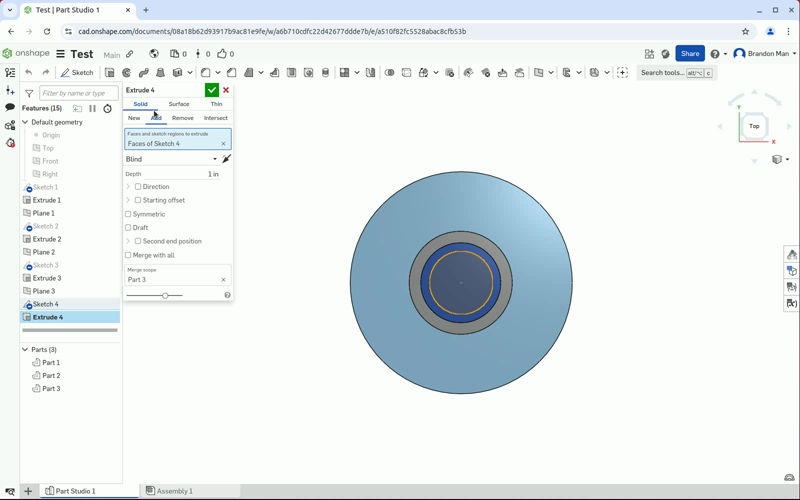
mouse_move(186, 120)
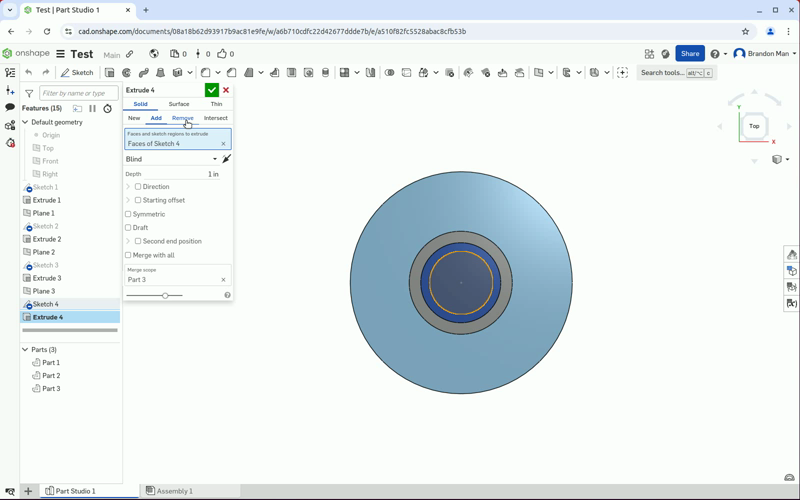
click(186, 120)
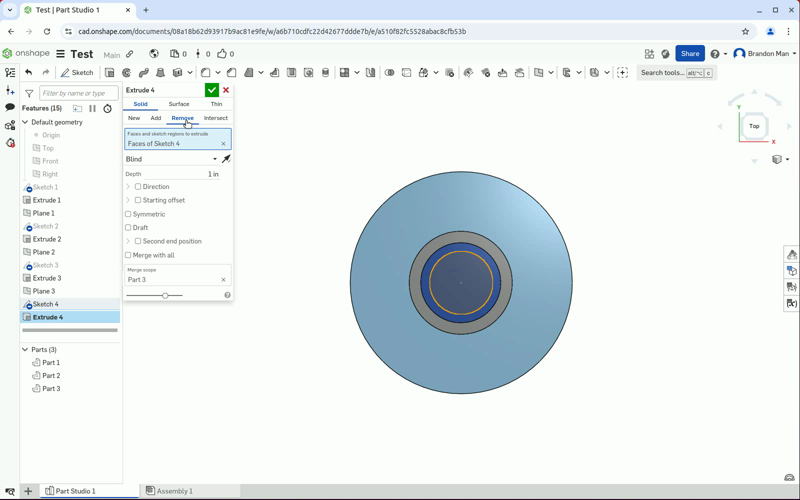
key(tab, 4)
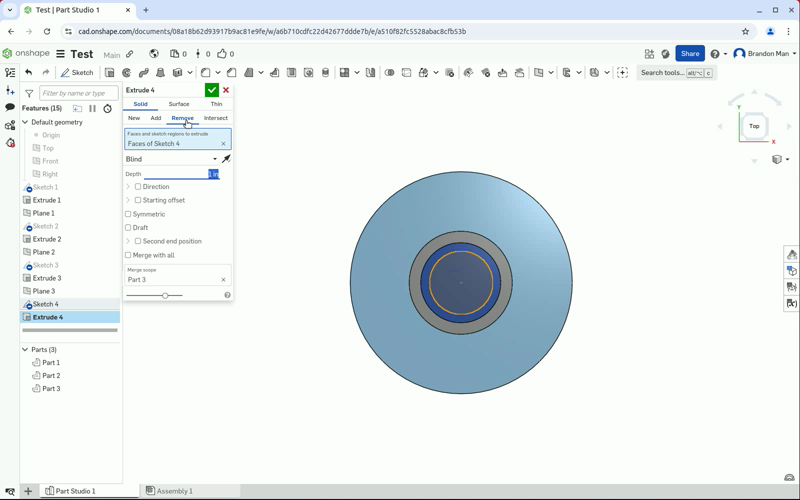
text(13.721)
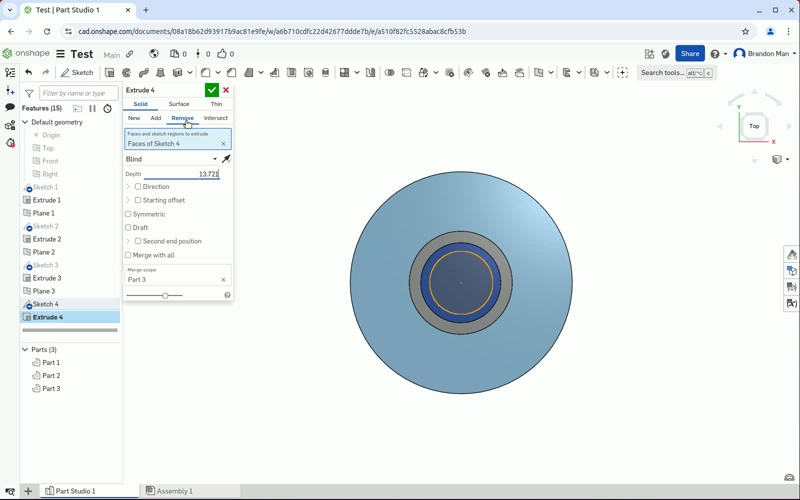
key(tab, 6)
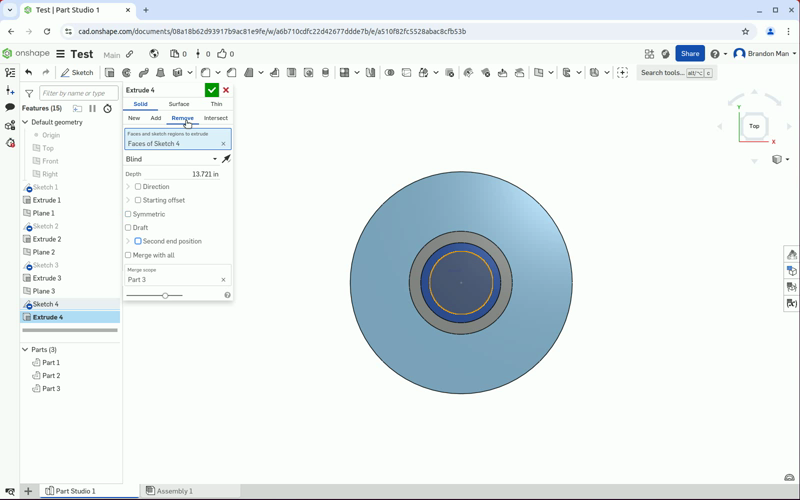
key(space)
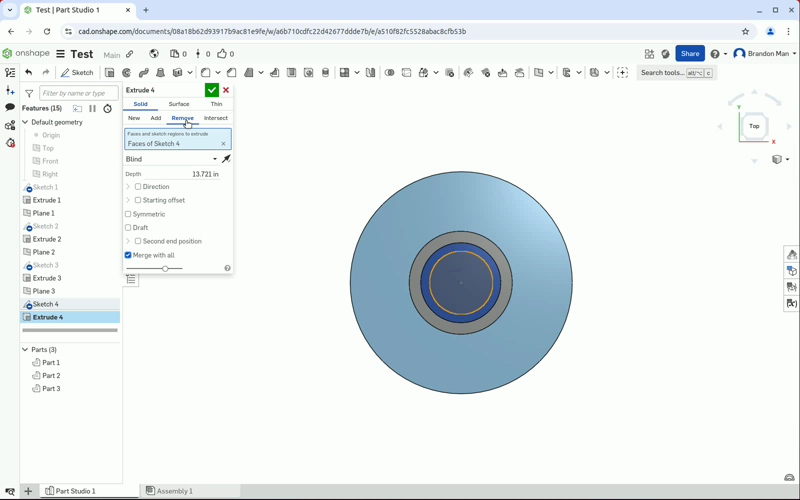
key(enter)
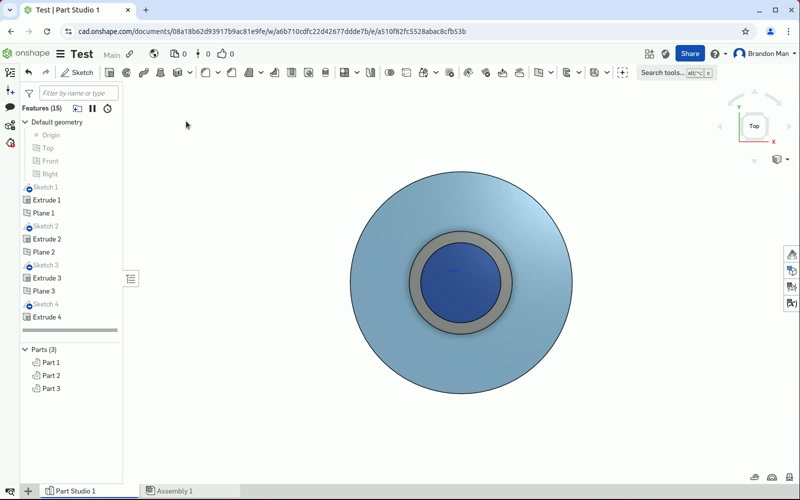
key(shift+h)
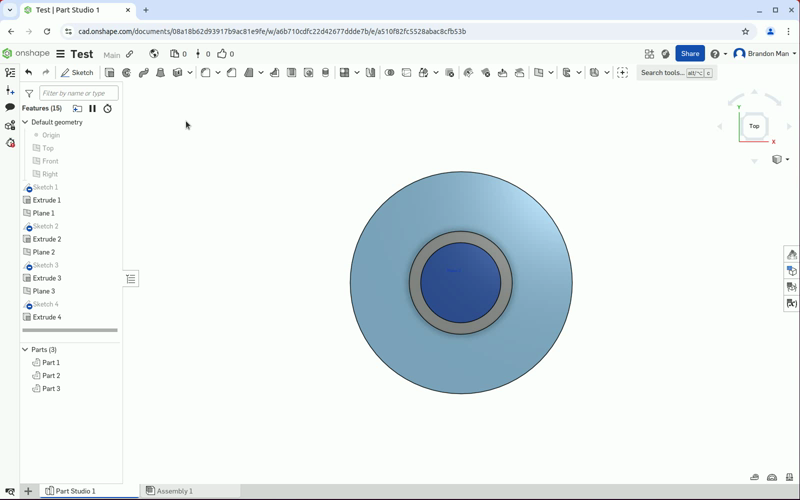
key(shift+h)
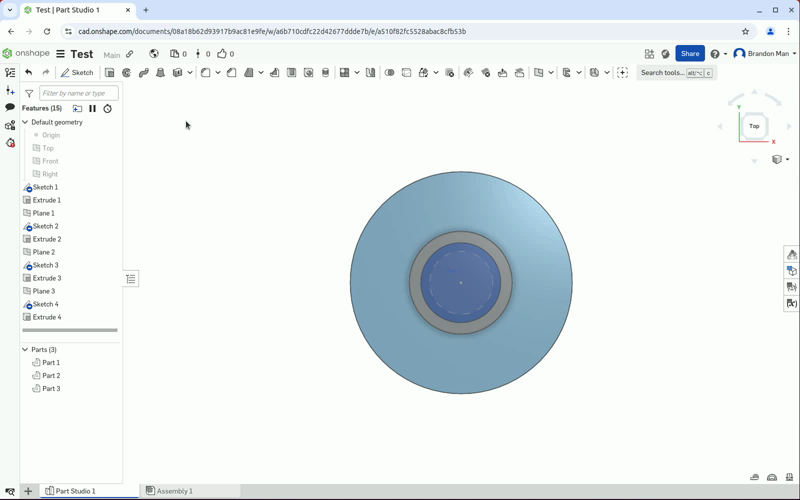
key(shift+7)
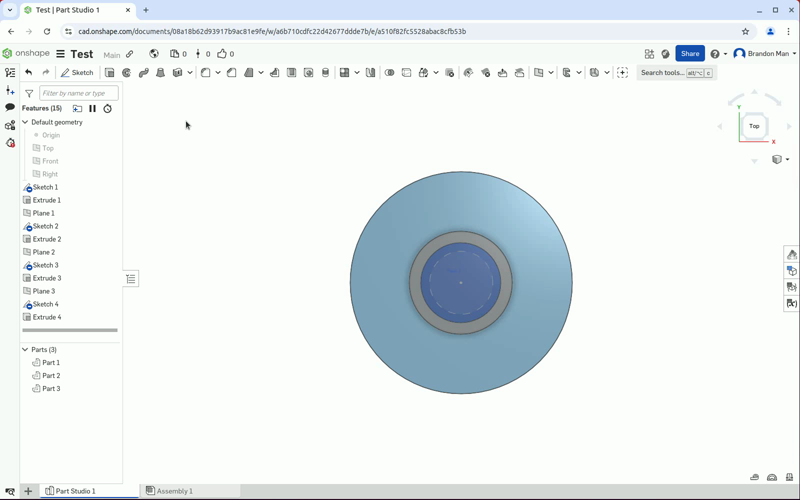
key(up, 3)
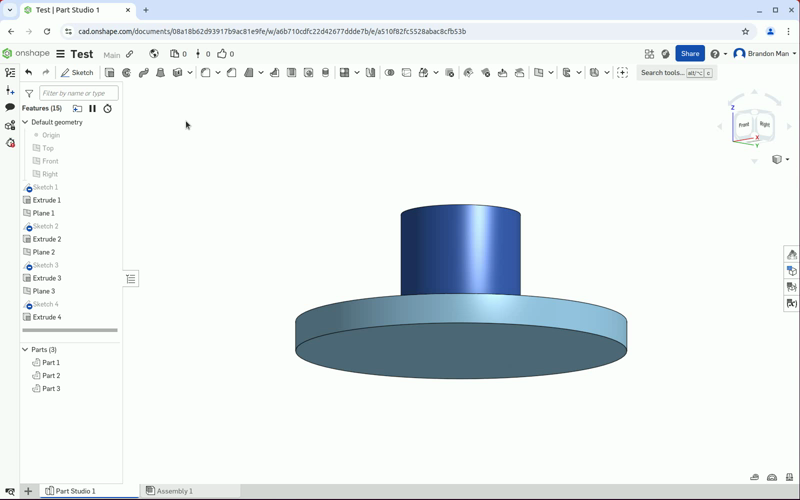
key(left, 3)
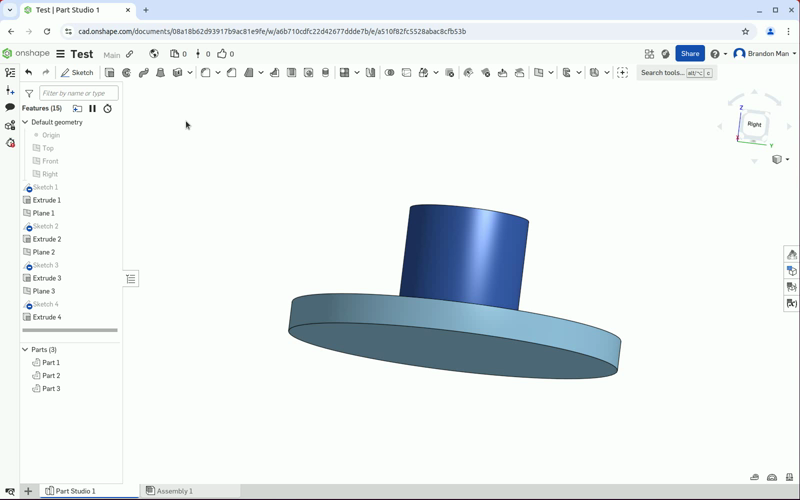
key(right, 3)
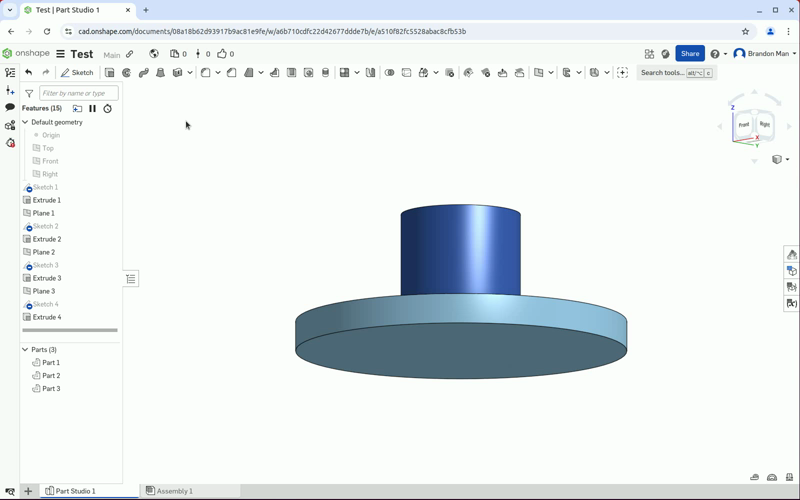
key(down, 3)
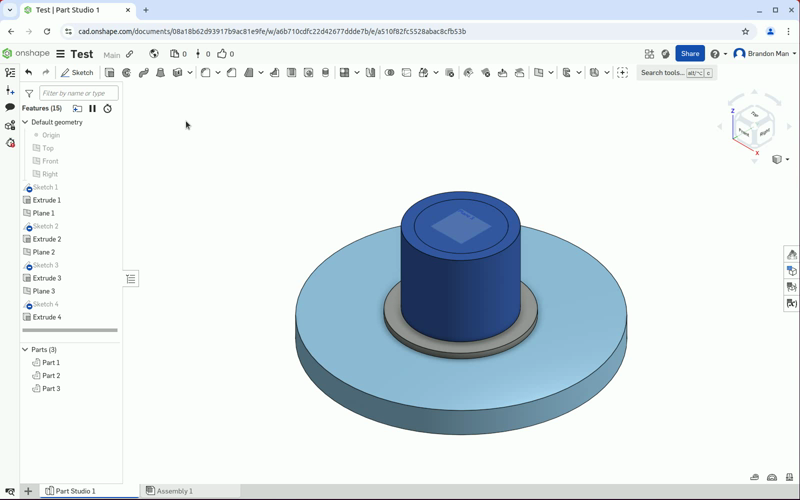
mouse_move(73, 189)
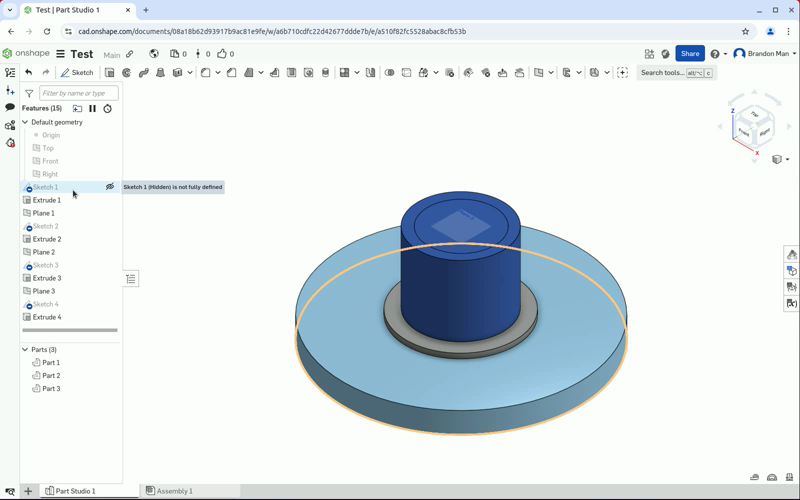
click(73, 189)